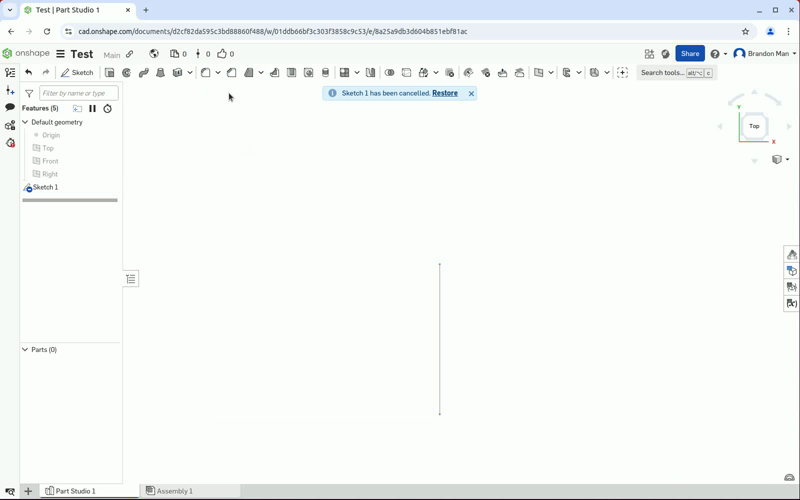
key(shift+h)
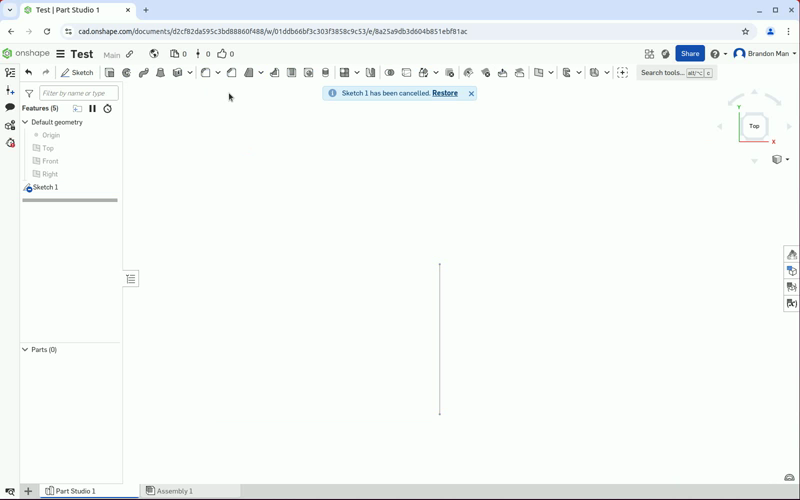
key(shift+s)
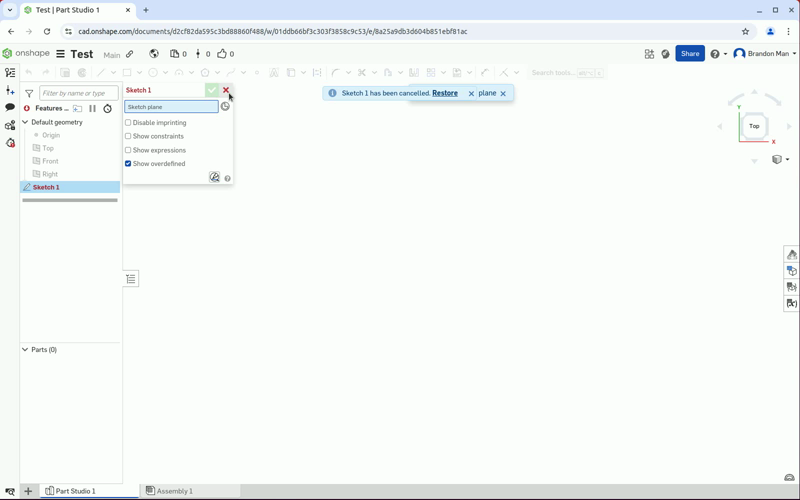
mouse_move(73, 150)
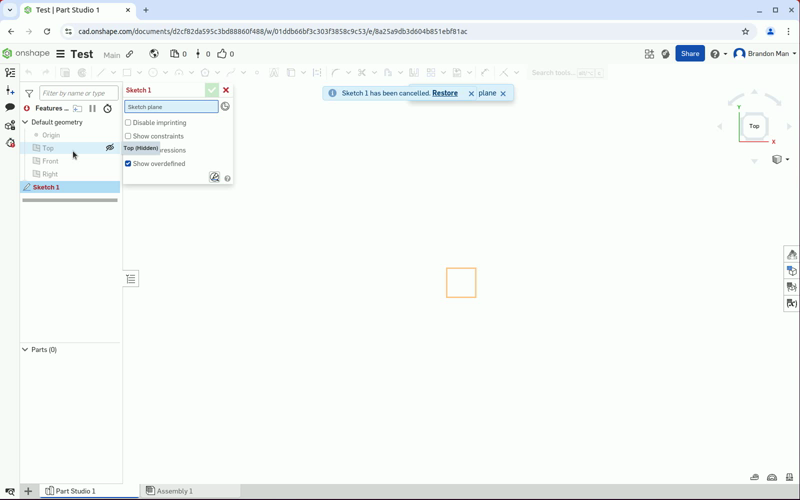
click(73, 150)
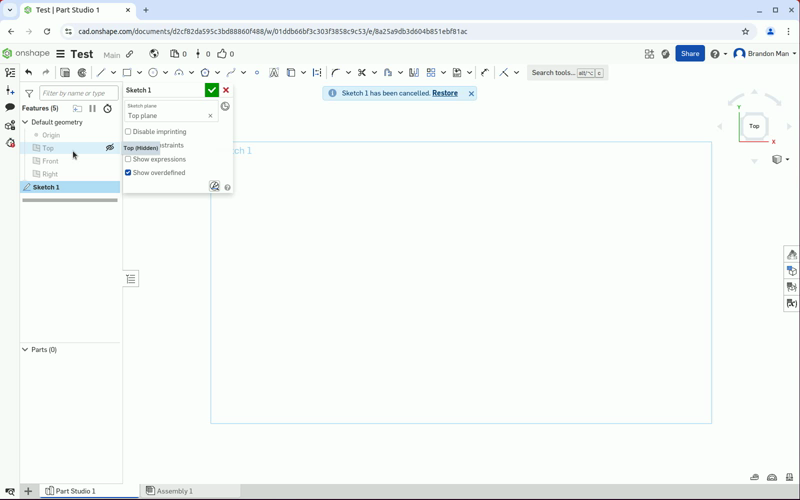
mouse_move(73, 352)
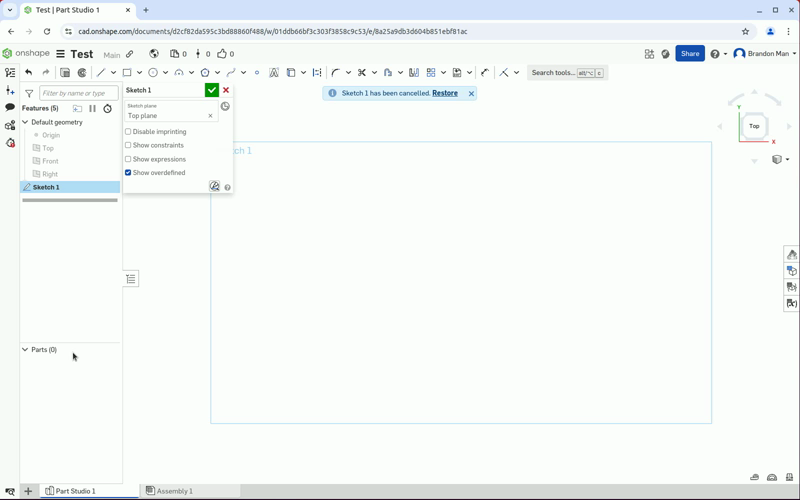
key(y)
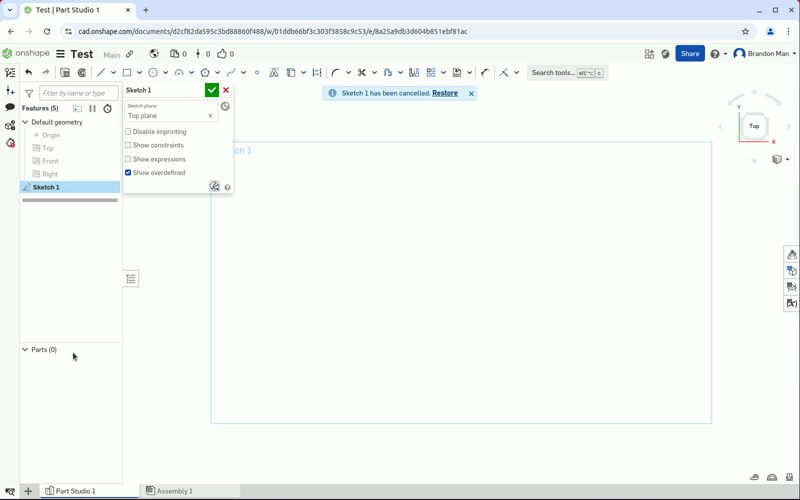
key(l)
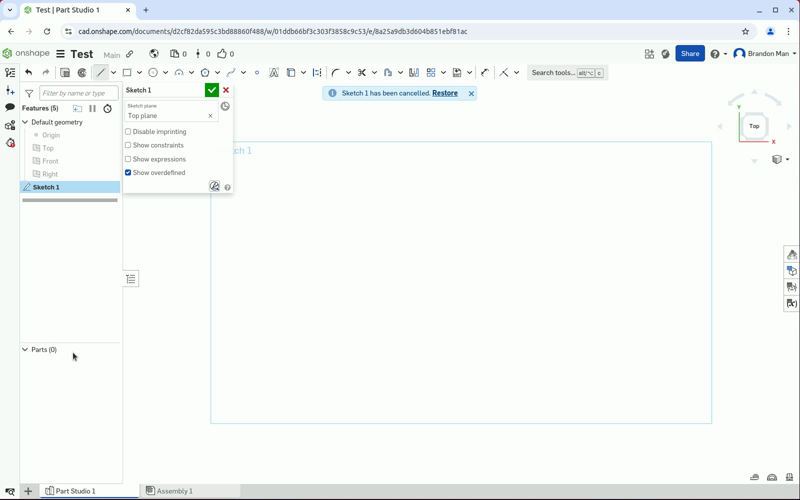
key_down(shift)
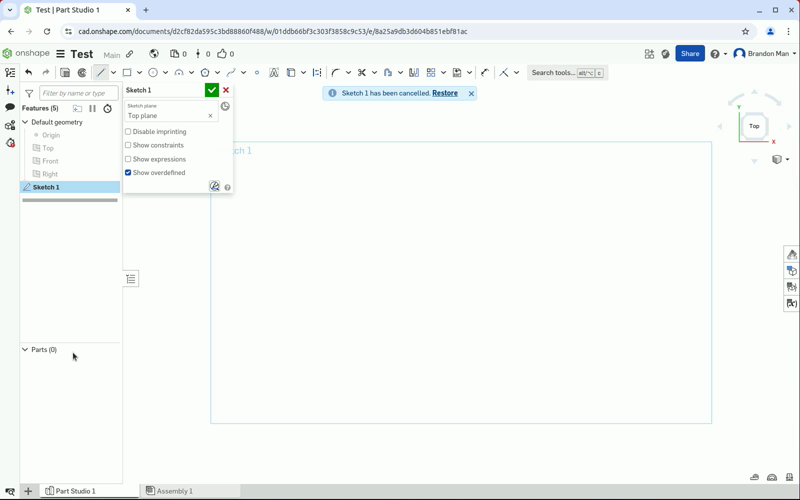
mouse_move(416, 395)
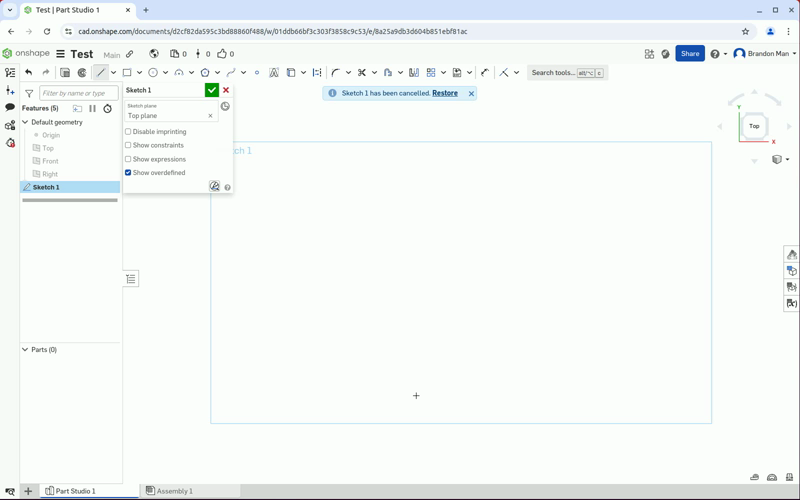
click(416, 395)
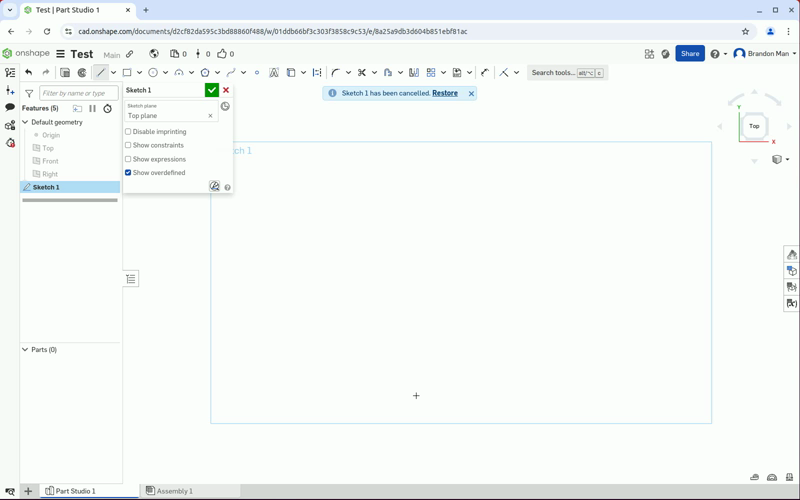
key_up(shift)
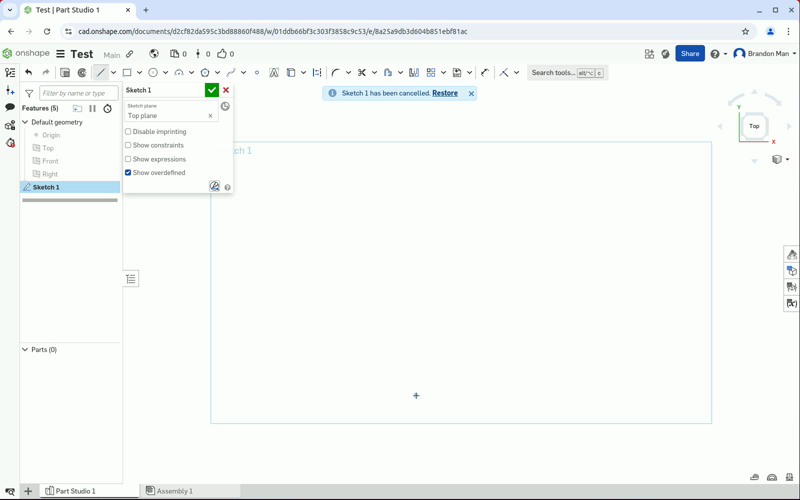
key_down(shift)
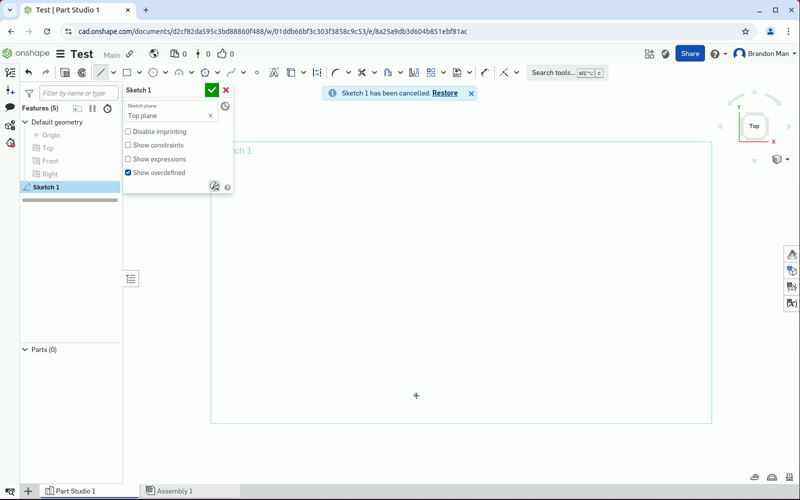
mouse_move(503, 395)
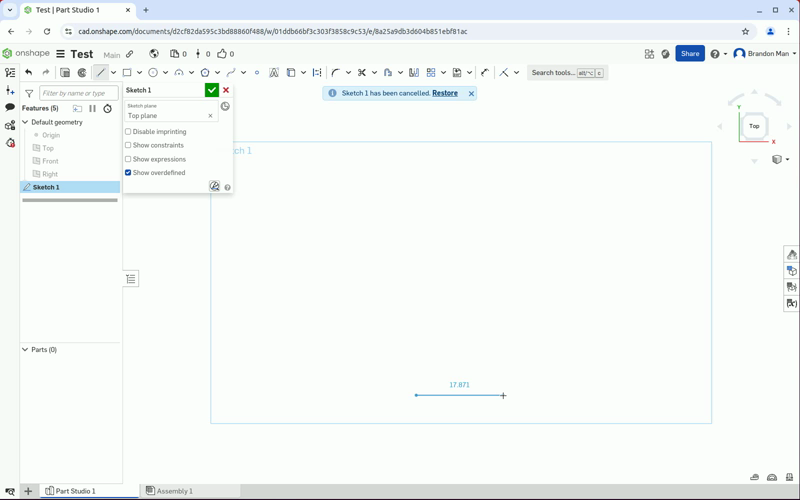
click(503, 395)
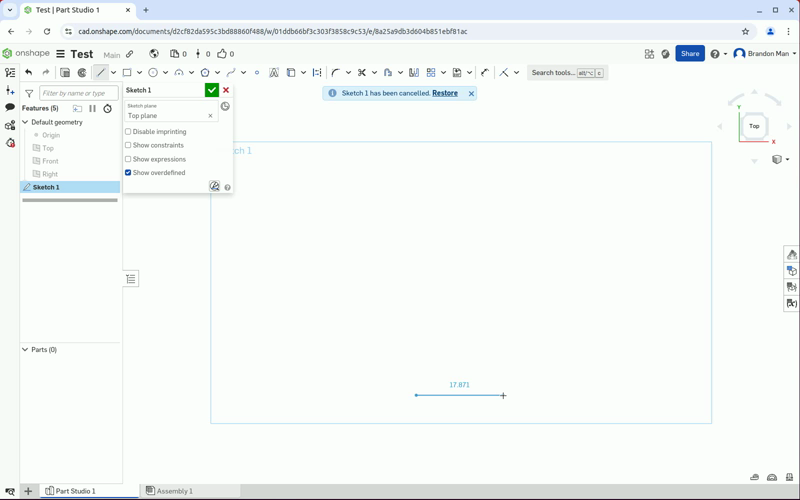
key_up(shift)
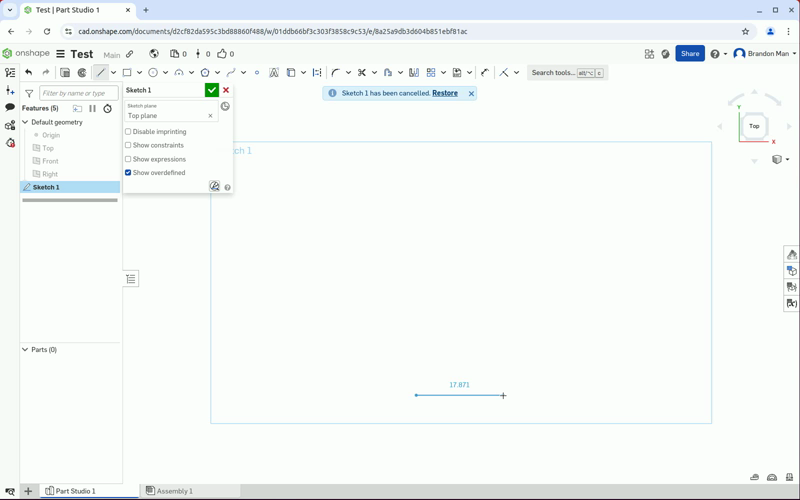
key_down(shift)
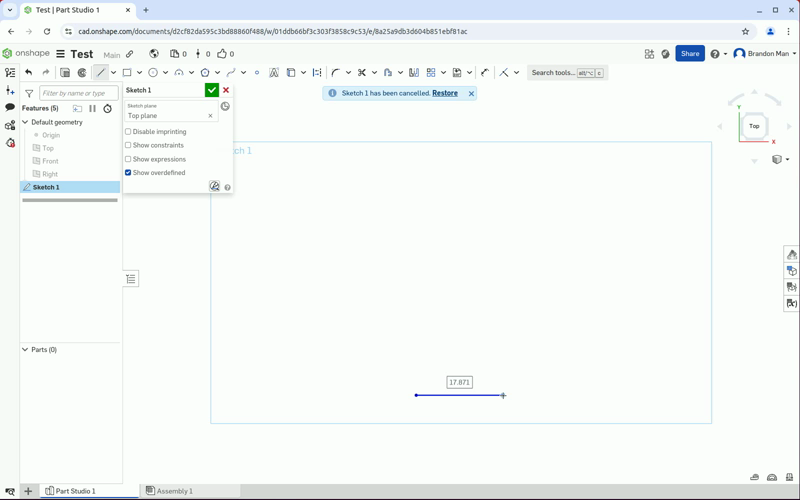
mouse_move(503, 171)
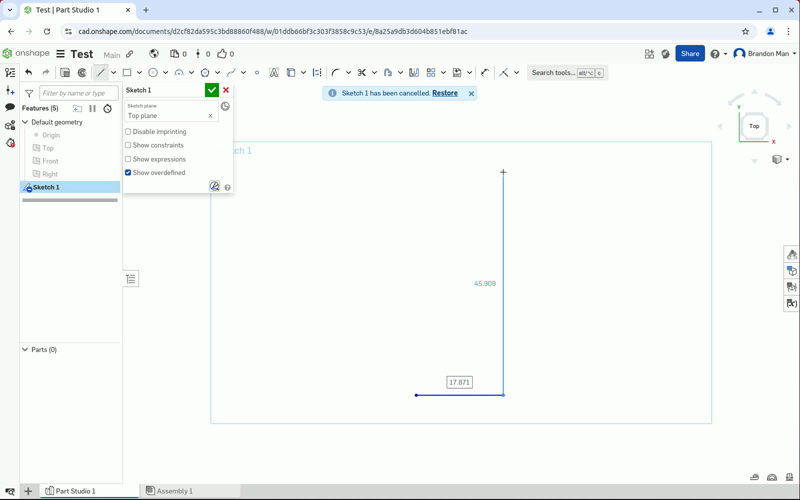
click(503, 171)
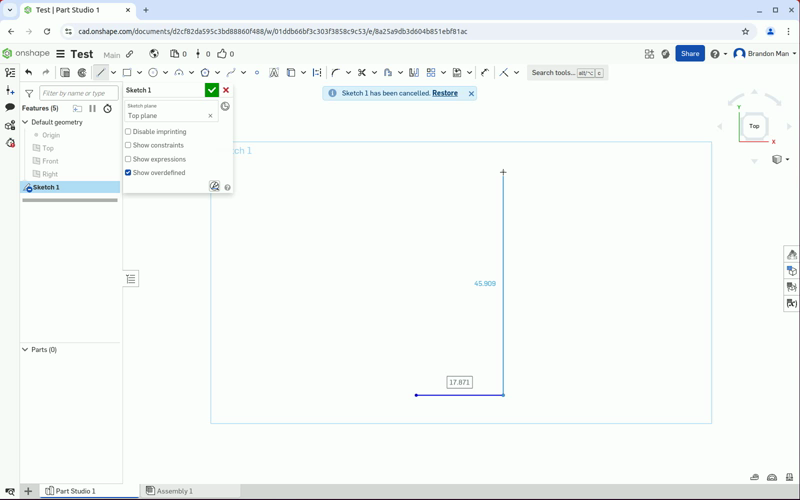
key_up(shift)
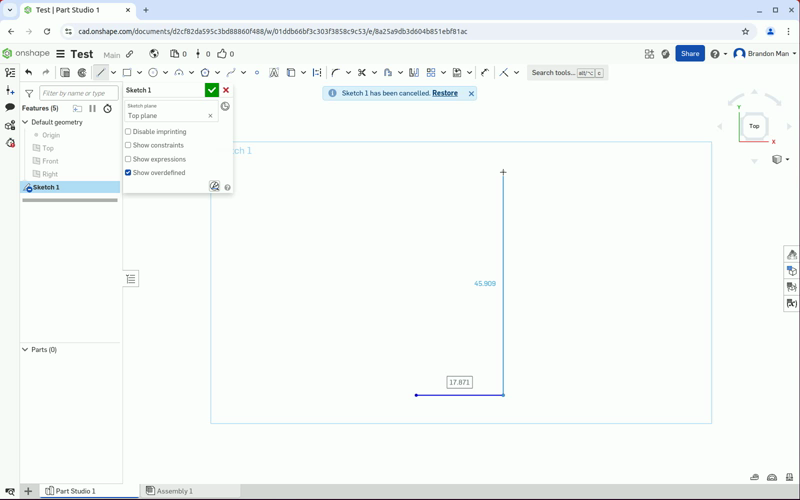
key_down(shift)
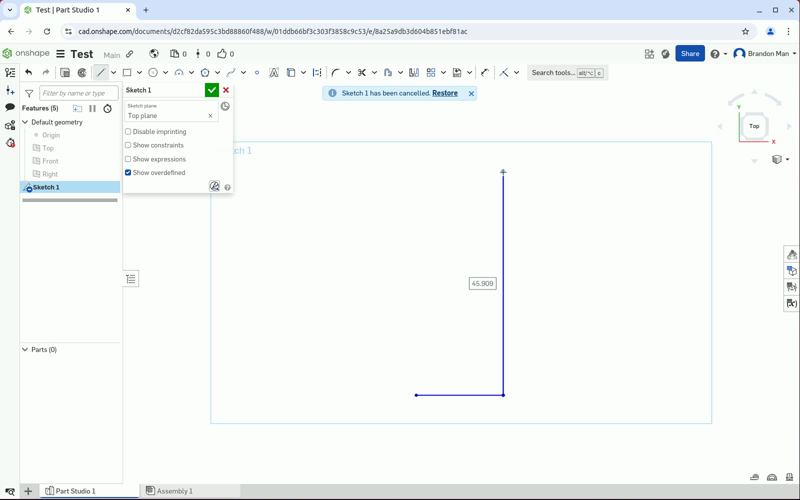
mouse_move(416, 171)
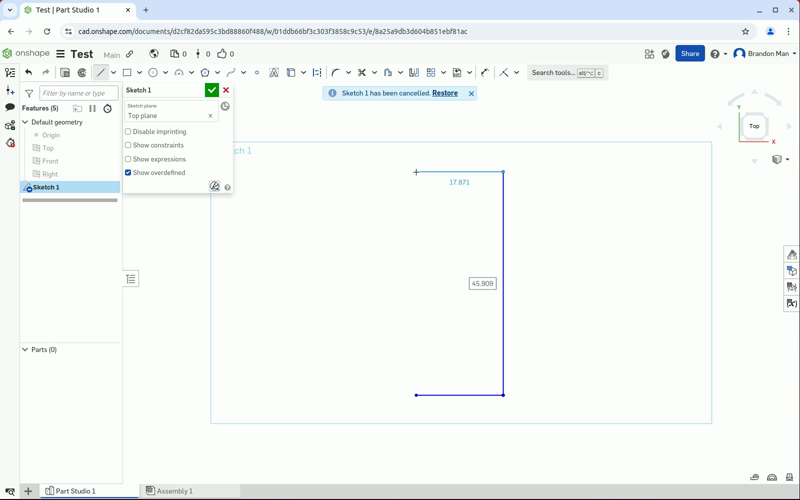
click(416, 171)
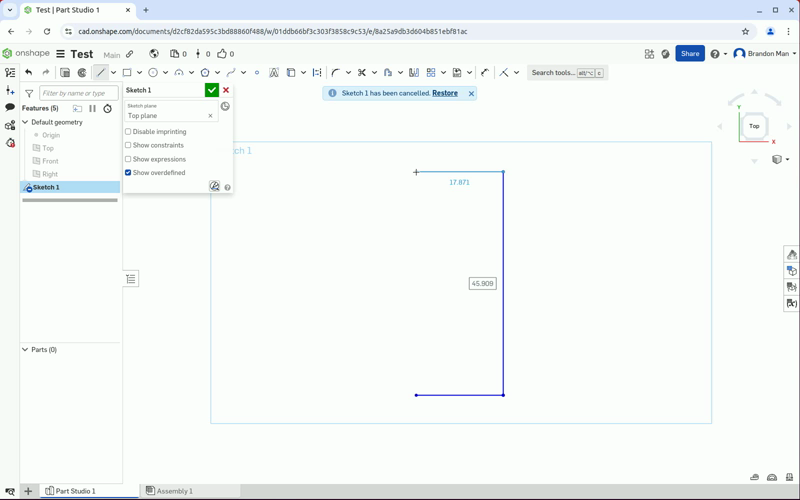
key_up(shift)
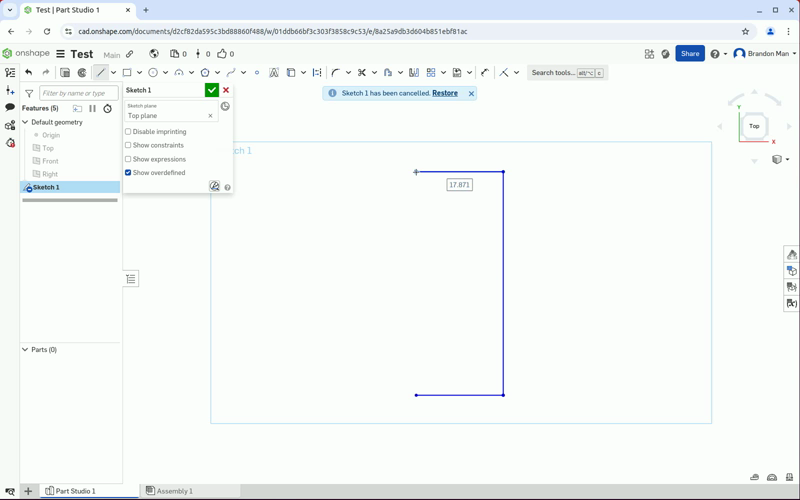
key_down(shift)
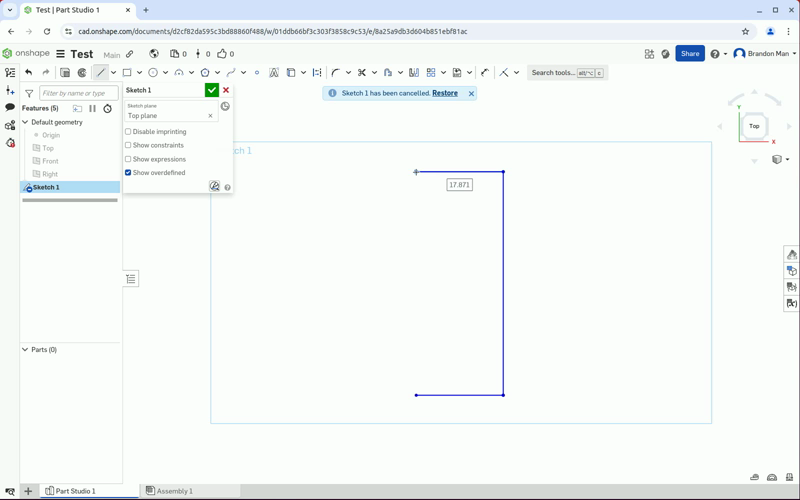
mouse_move(416, 395)
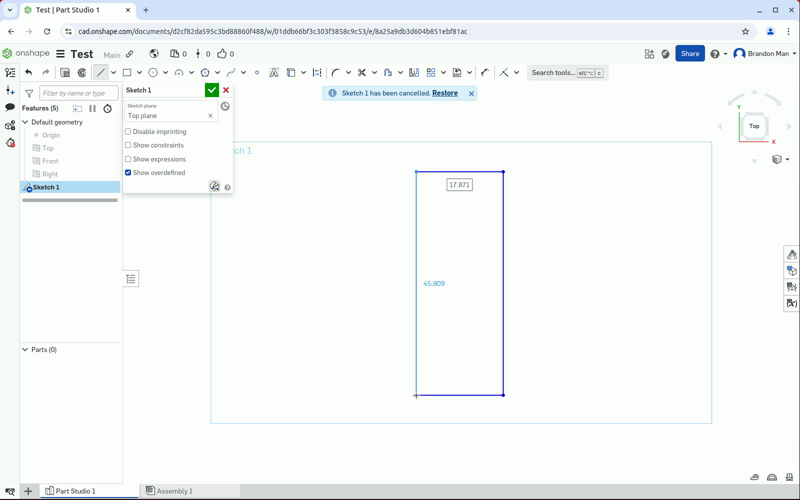
key_up(shift)
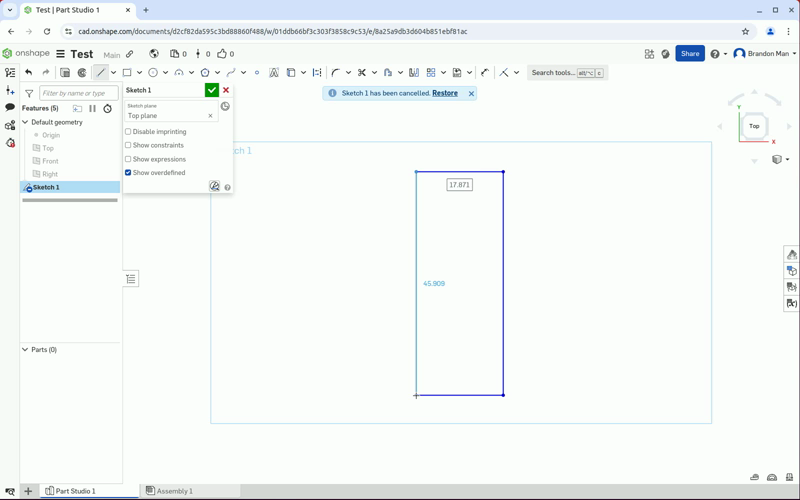
click(416, 395)
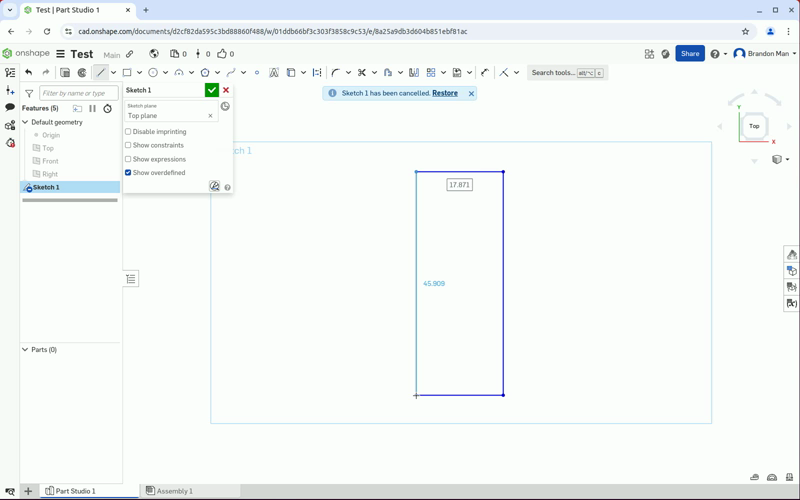
key(esc)
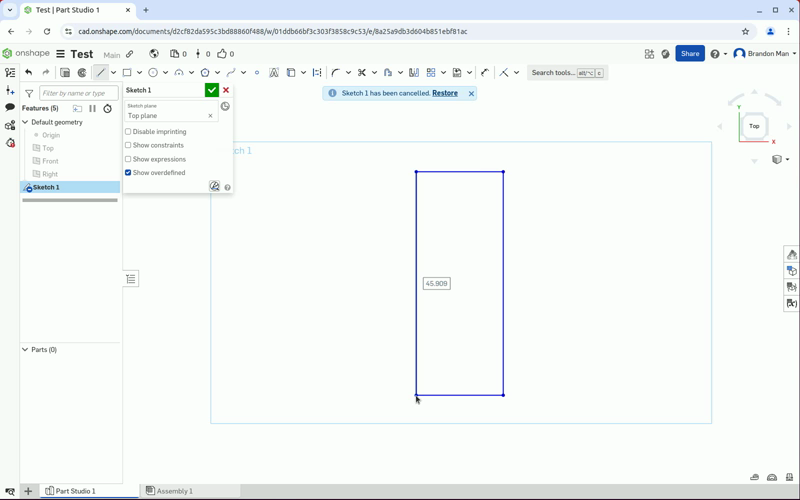
key(c)
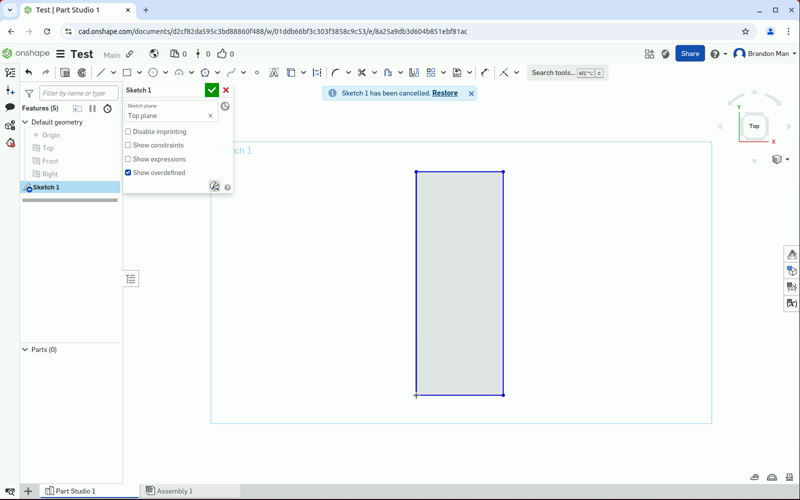
key_down(shift)
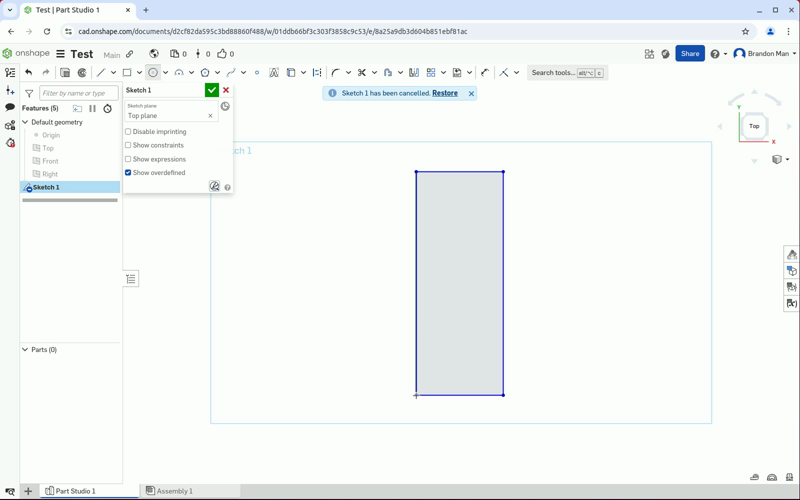
mouse_move(461, 369)
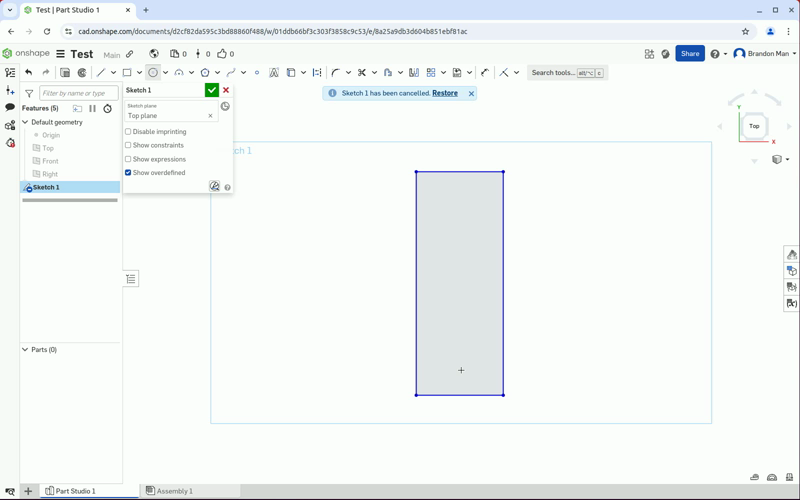
click(461, 369)
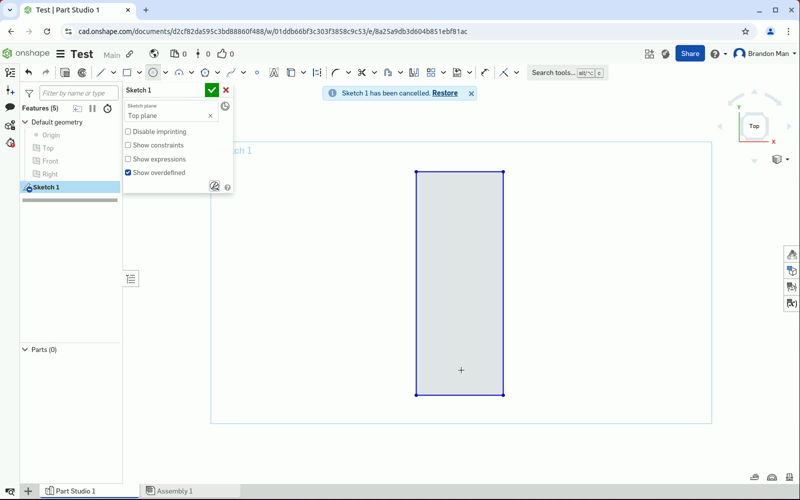
key_up(shift)
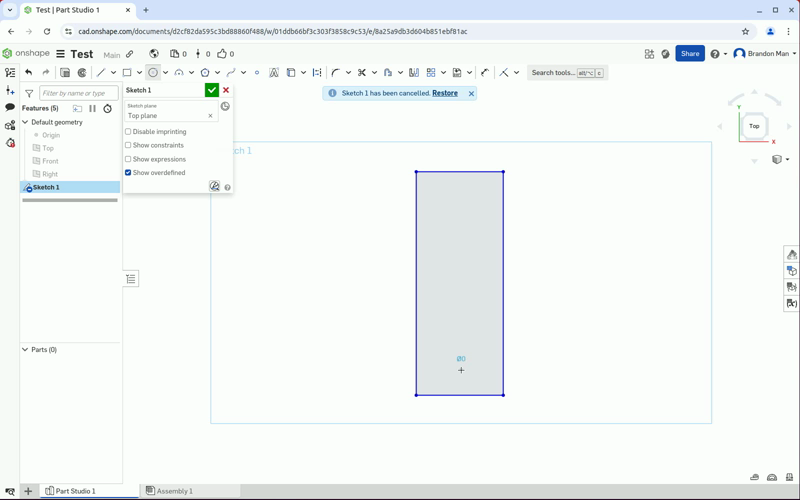
mouse_move(470, 369)
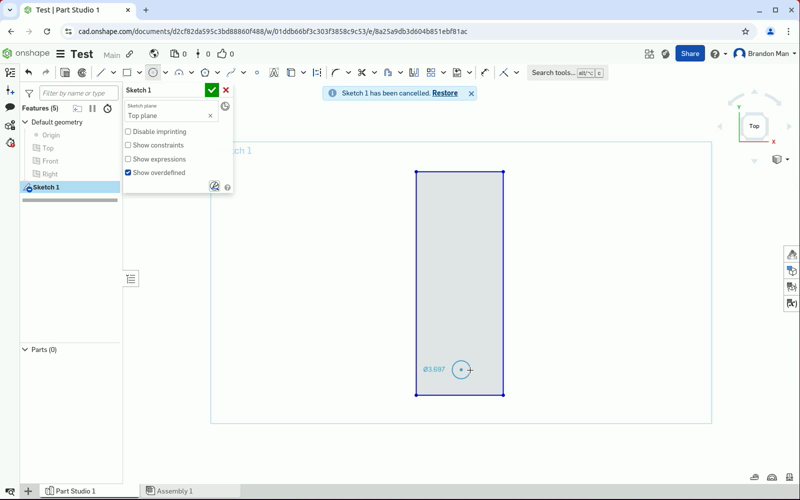
click(470, 369)
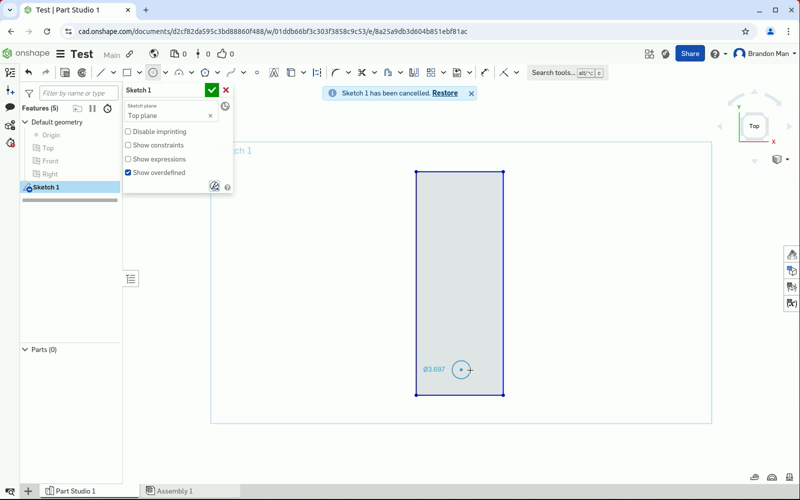
key(esc)
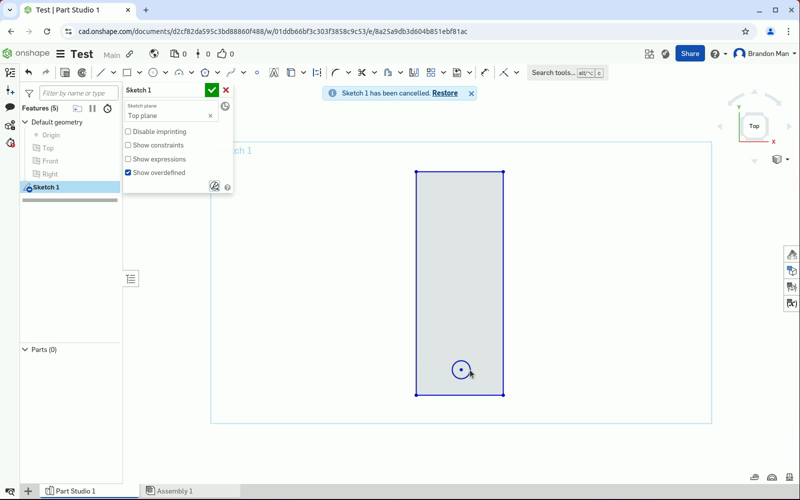
key(c)
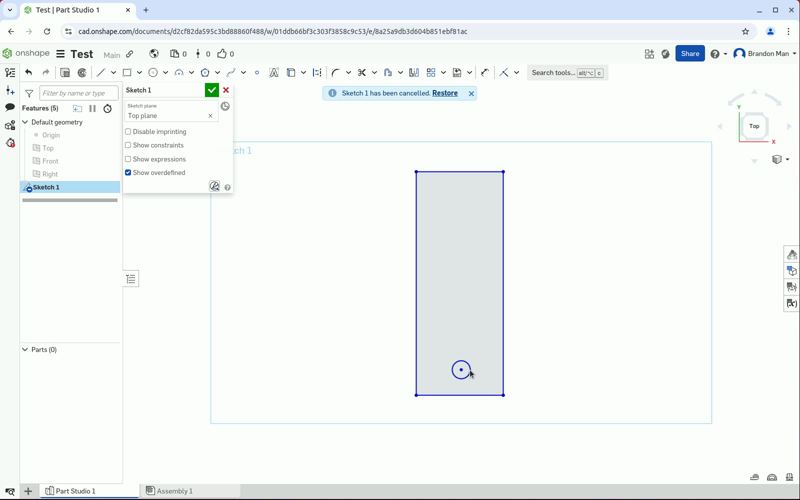
key_down(shift)
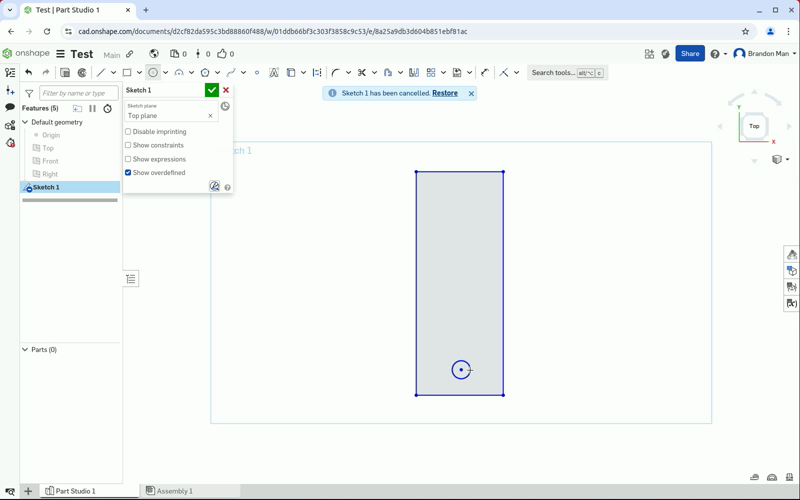
mouse_move(461, 298)
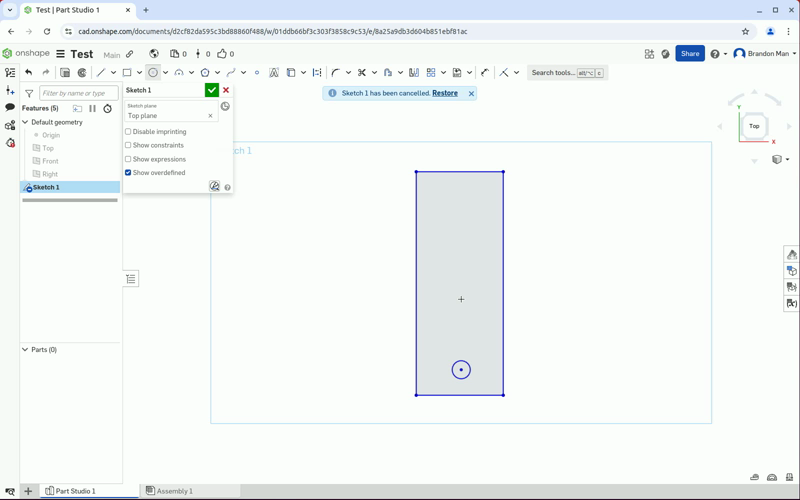
click(461, 298)
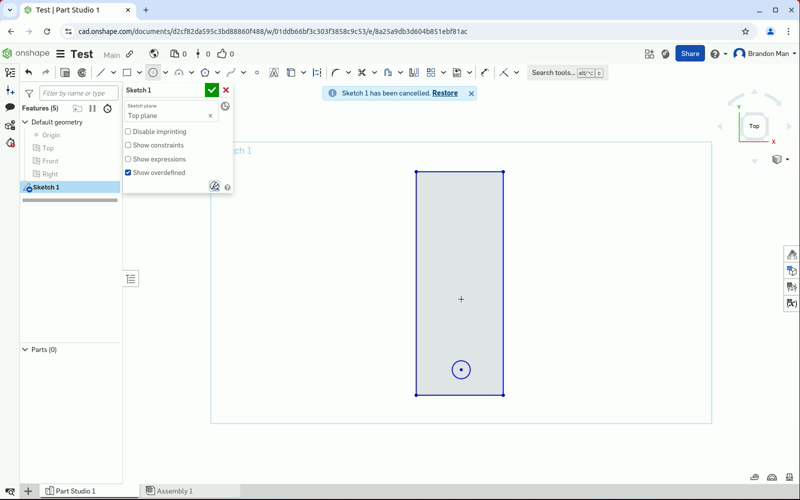
key_up(shift)
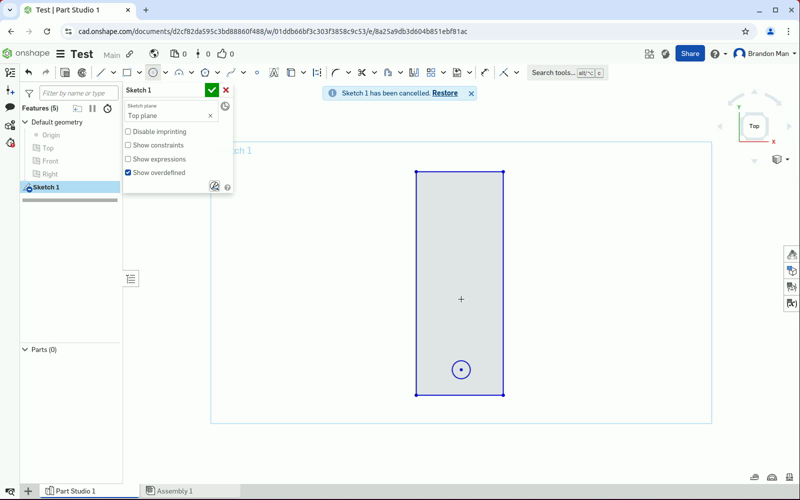
mouse_move(470, 298)
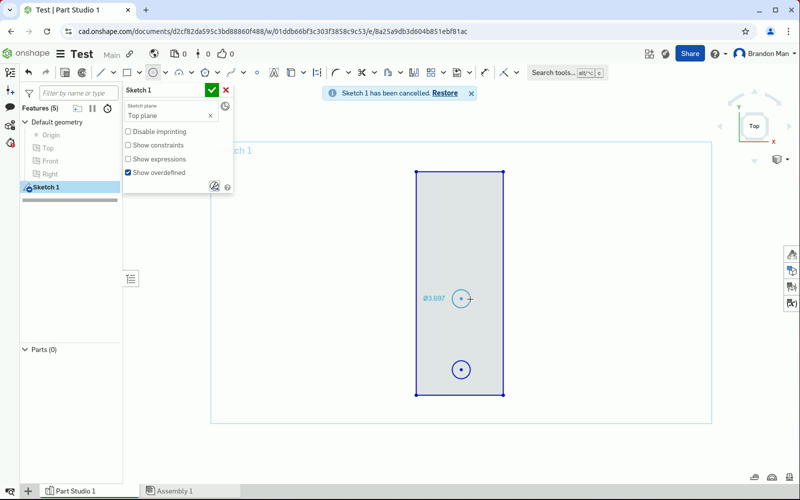
click(470, 298)
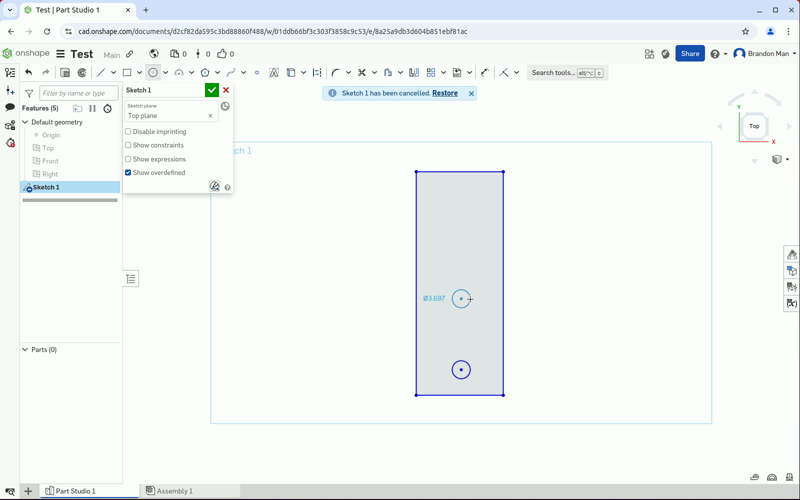
key(esc)
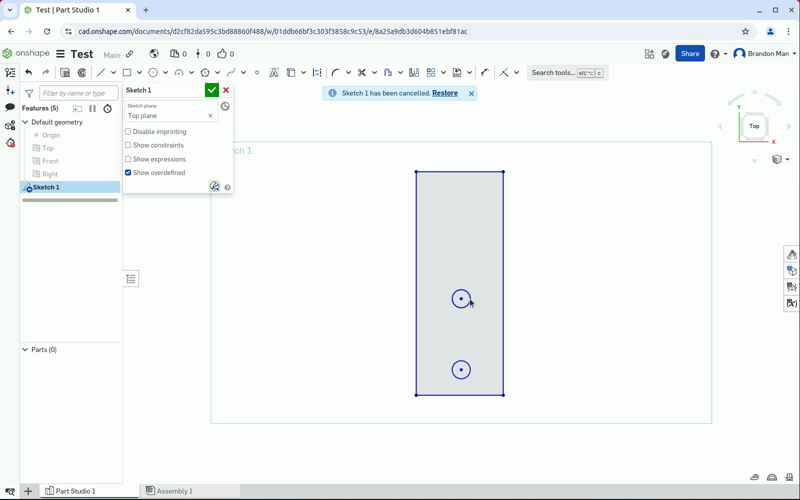
key(c)
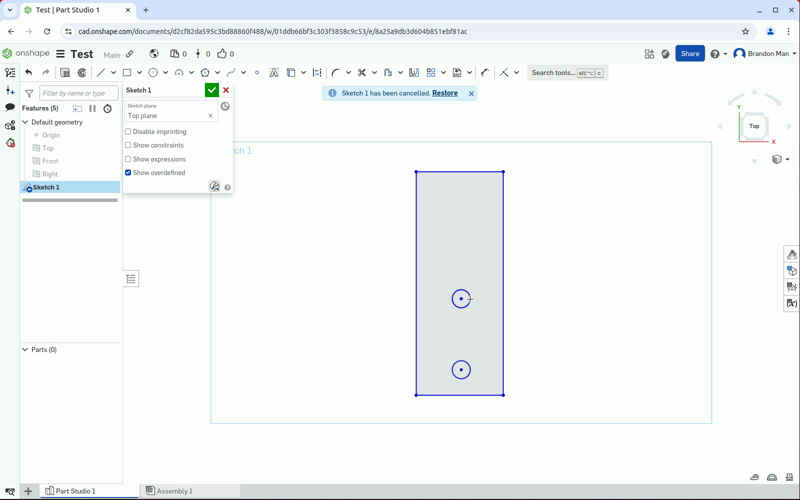
key_down(shift)
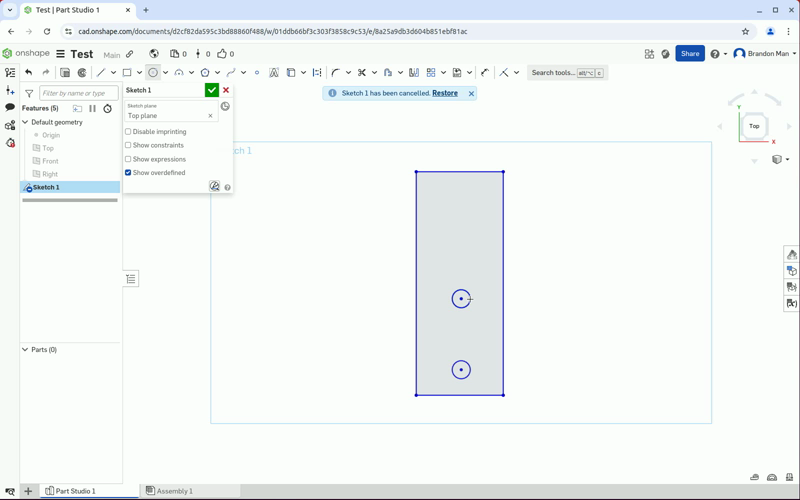
mouse_move(461, 268)
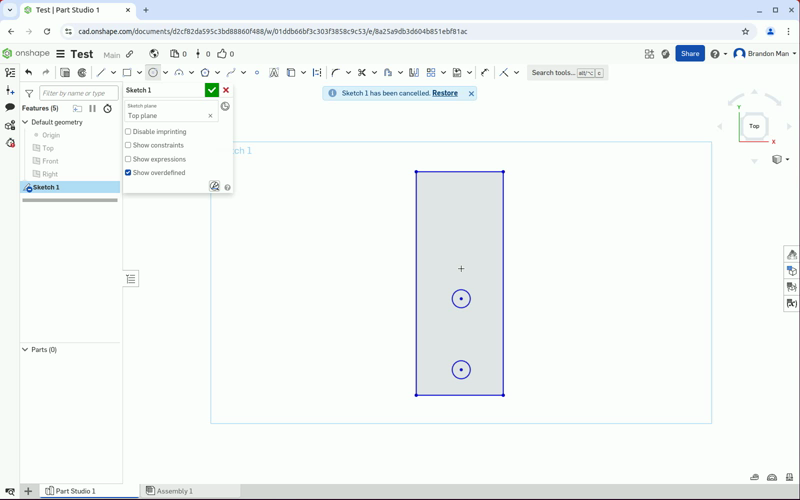
click(461, 268)
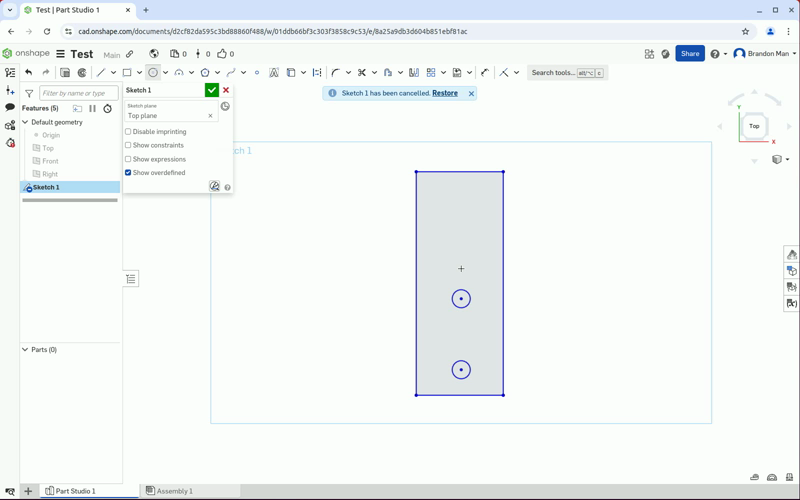
key_up(shift)
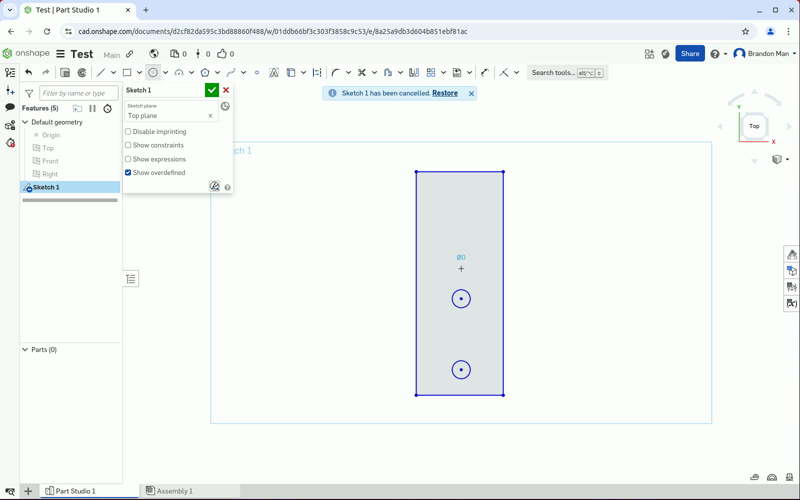
mouse_move(470, 268)
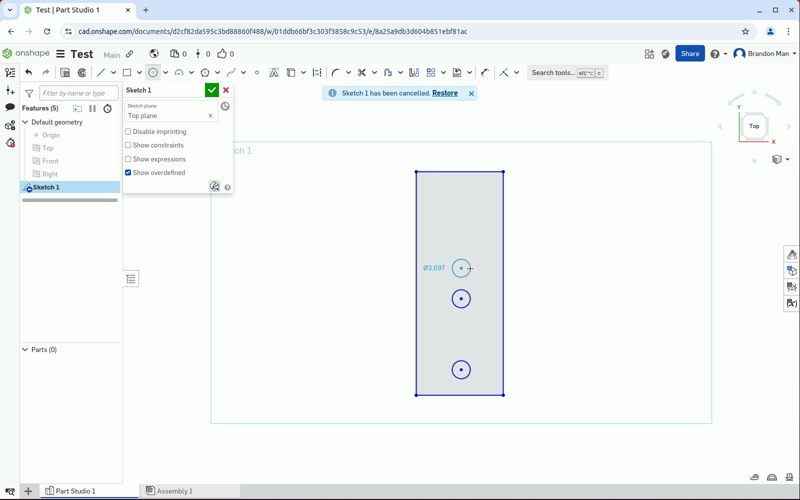
click(470, 268)
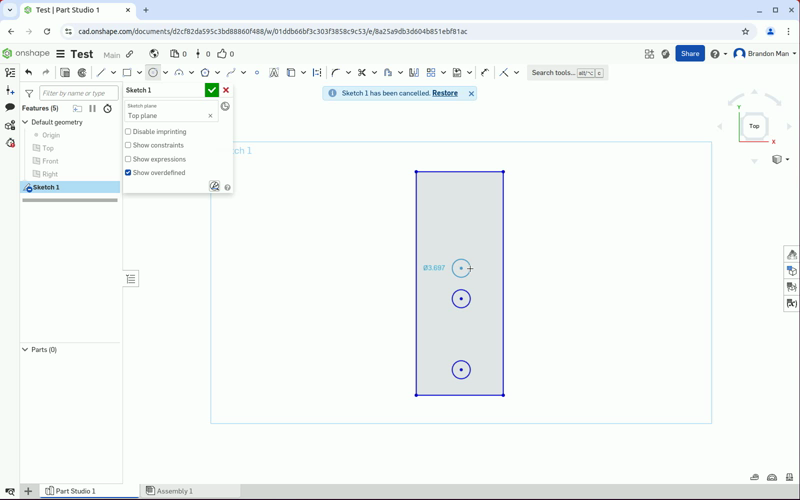
key(esc)
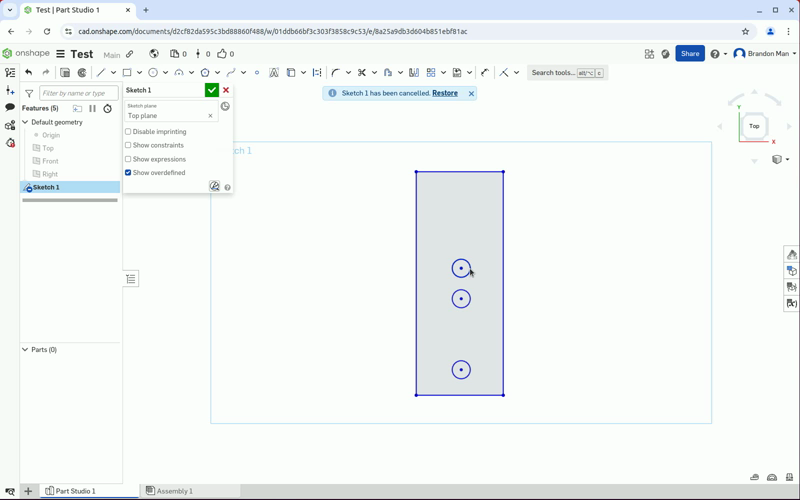
key(c)
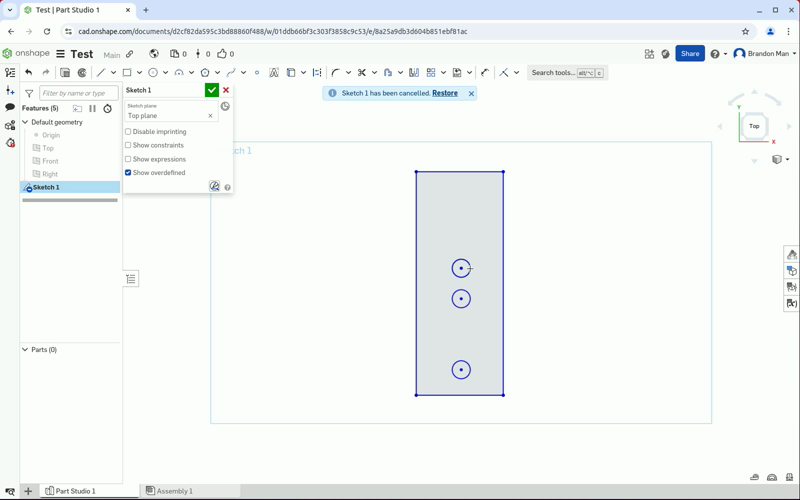
key_down(shift)
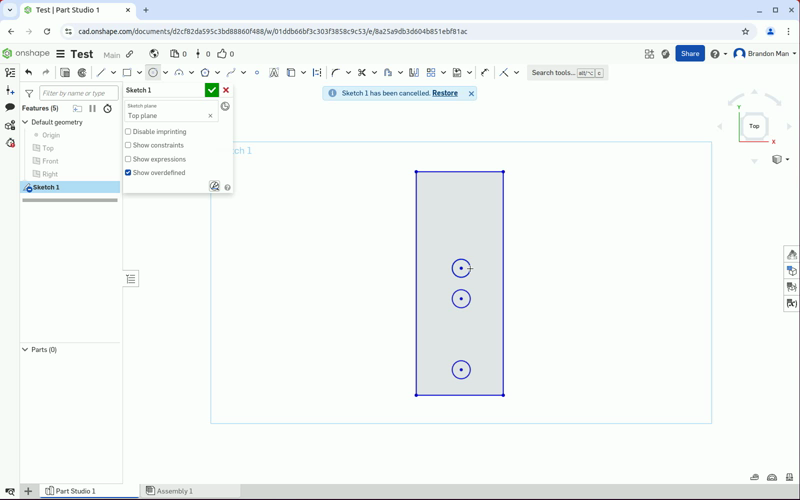
mouse_move(461, 197)
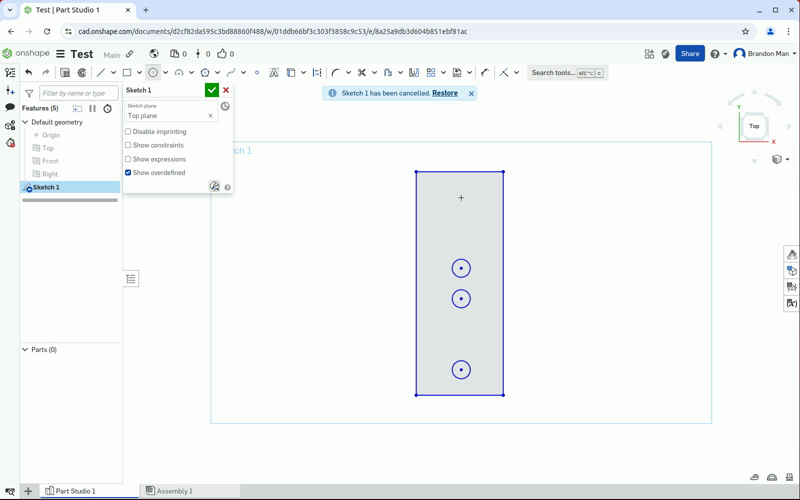
click(461, 197)
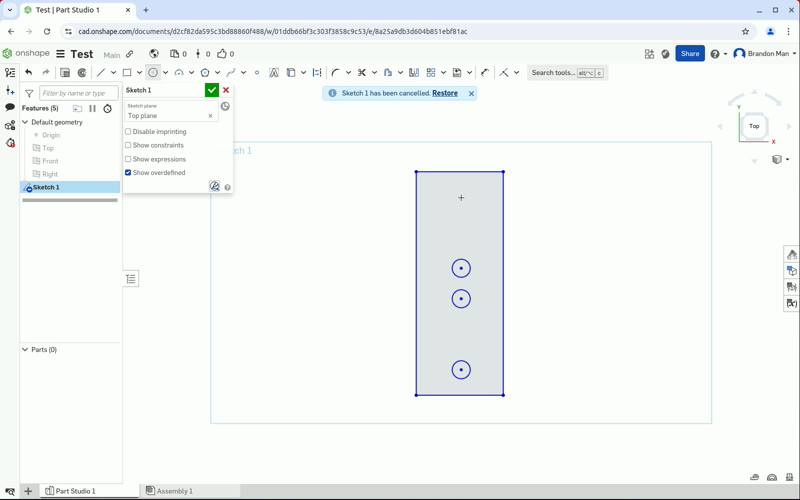
key_up(shift)
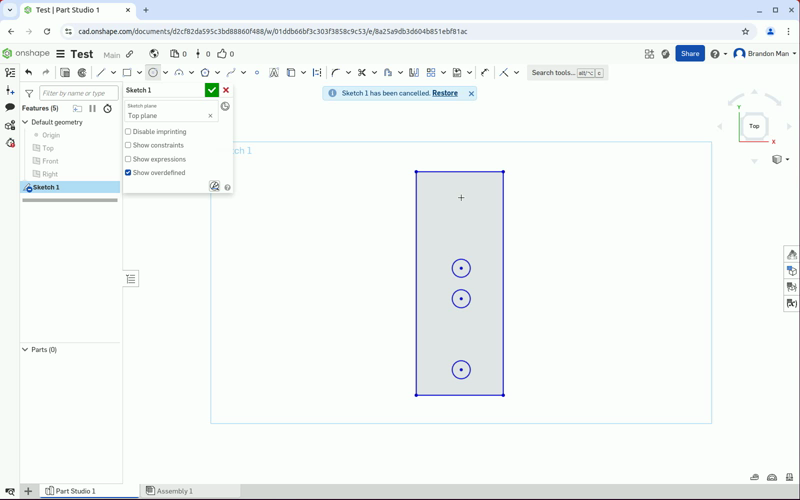
mouse_move(470, 197)
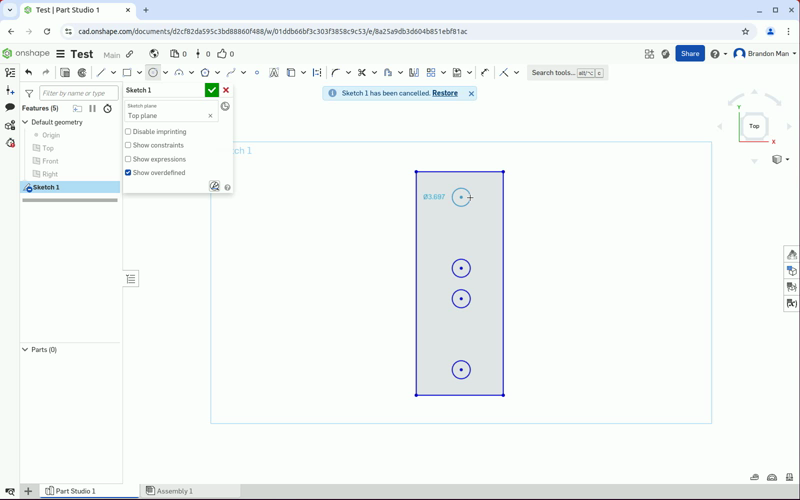
click(470, 197)
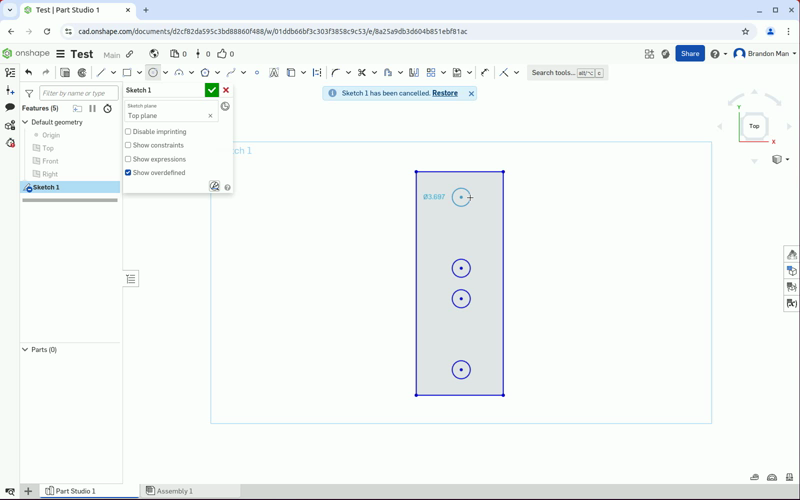
key(esc)
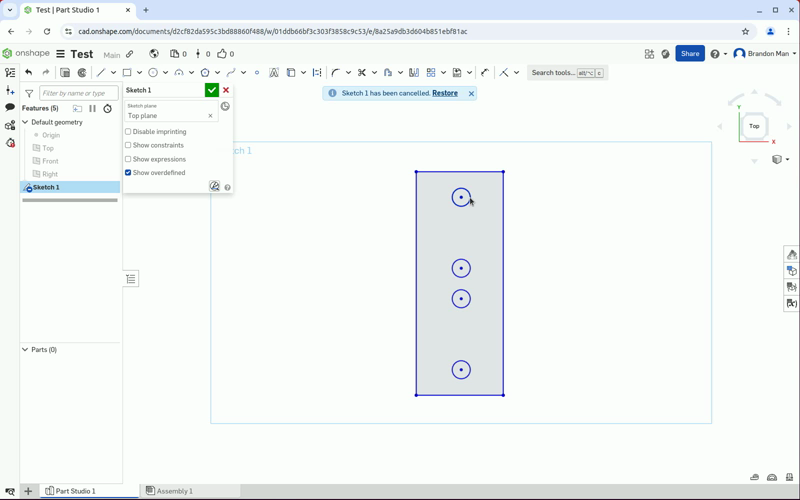
mouse_move(486, 375)
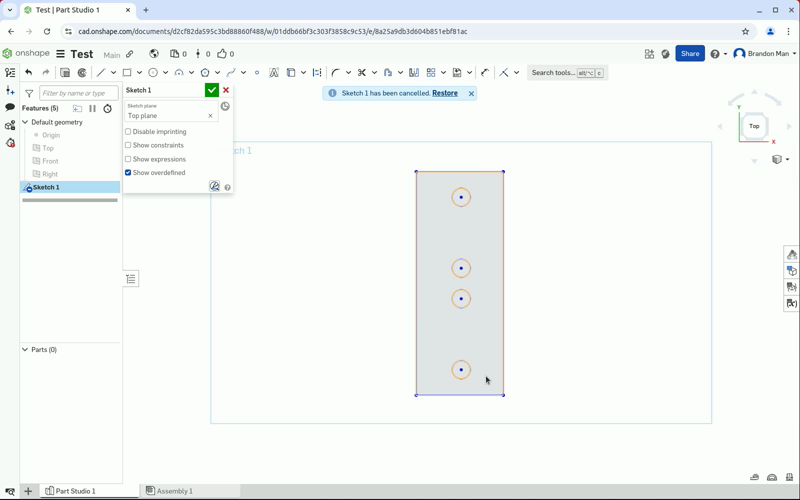
click(486, 375)
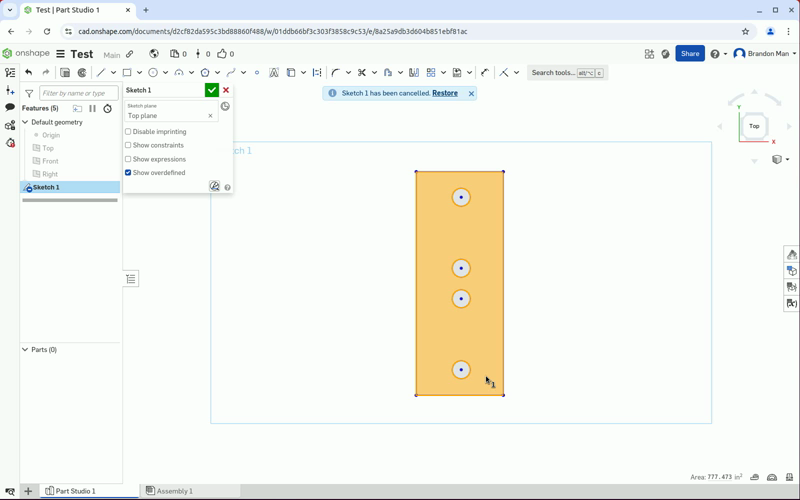
mouse_move(73, 352)
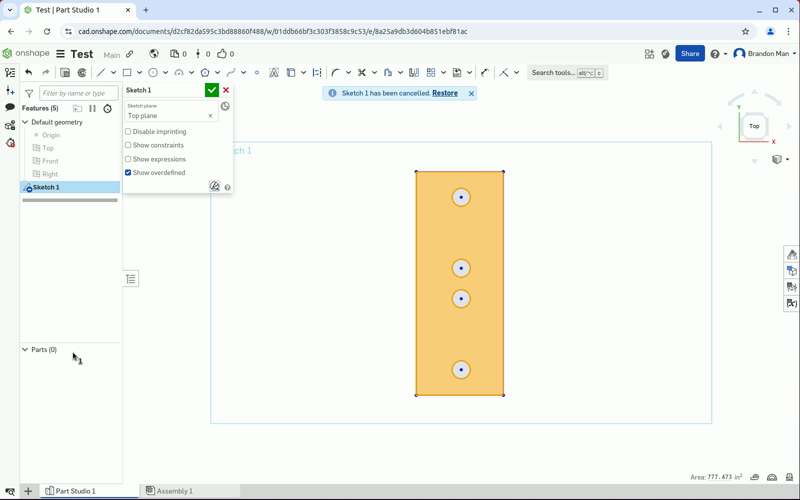
key(shift+y)
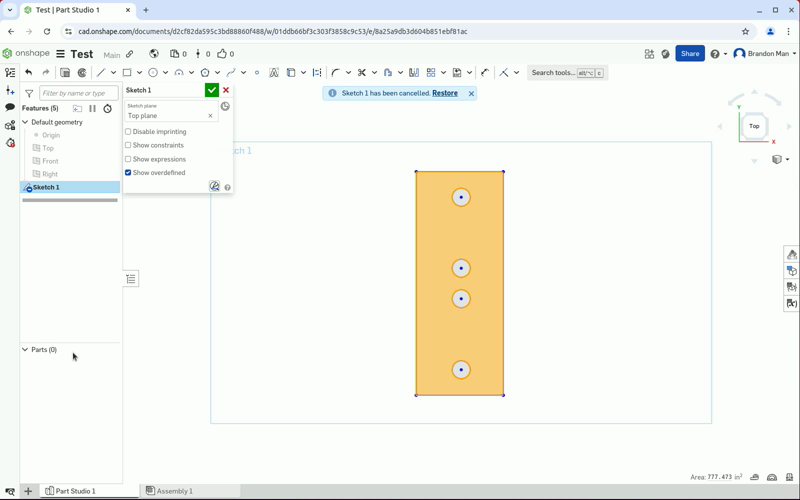
key(shift+e)
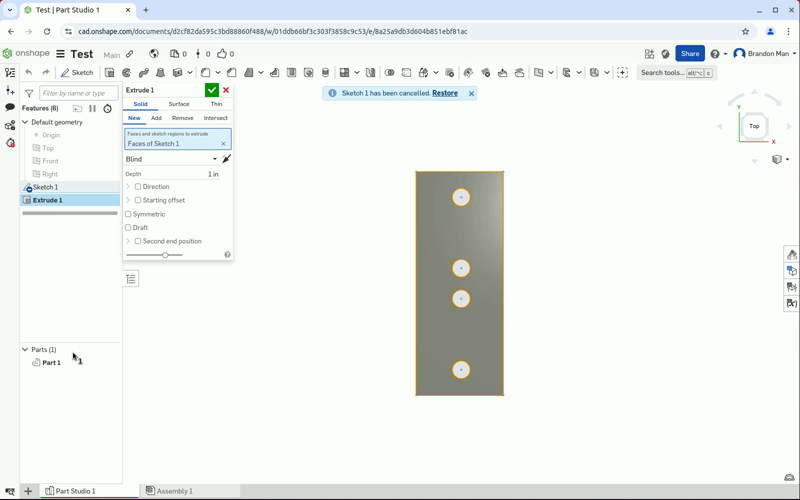
mouse_move(143, 106)
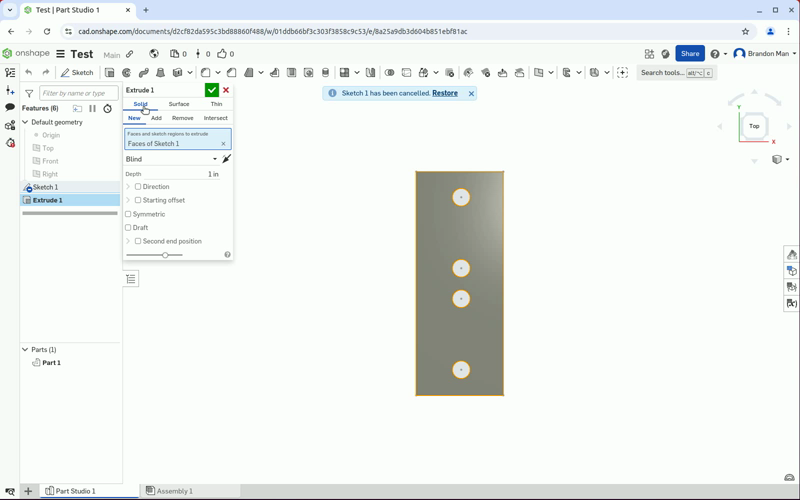
click(143, 106)
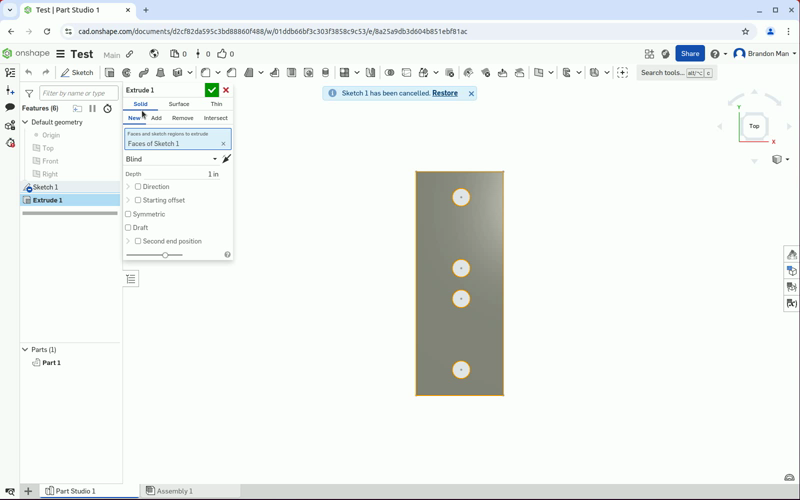
mouse_move(137, 120)
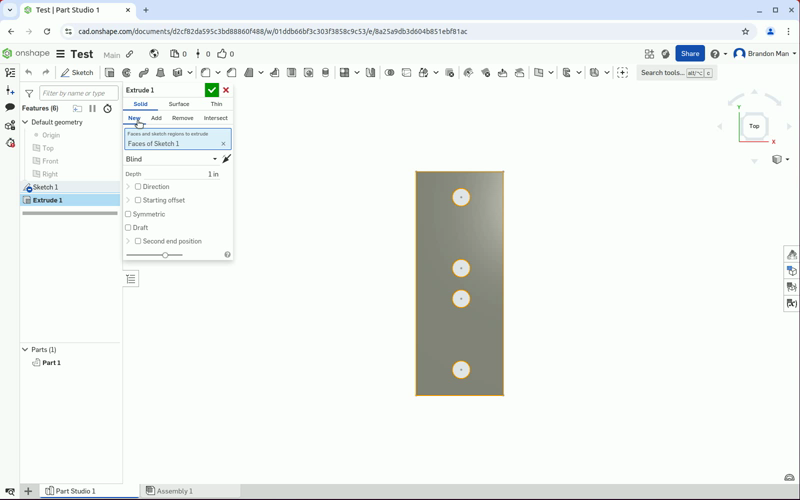
click(137, 120)
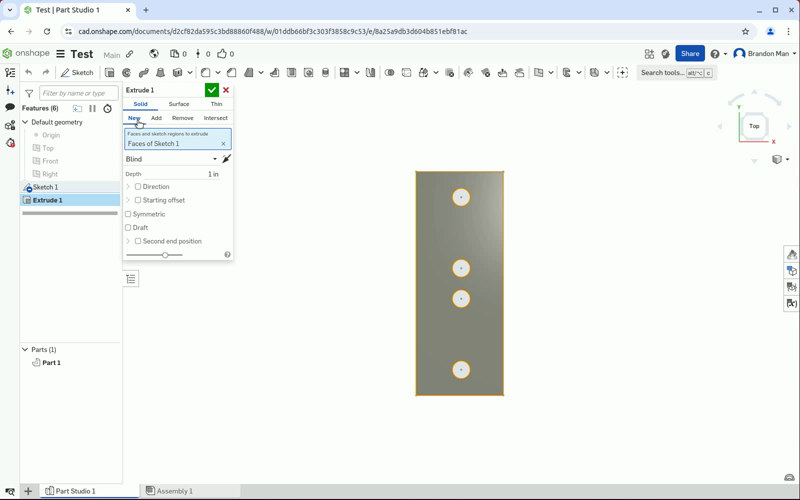
key(tab, 4)
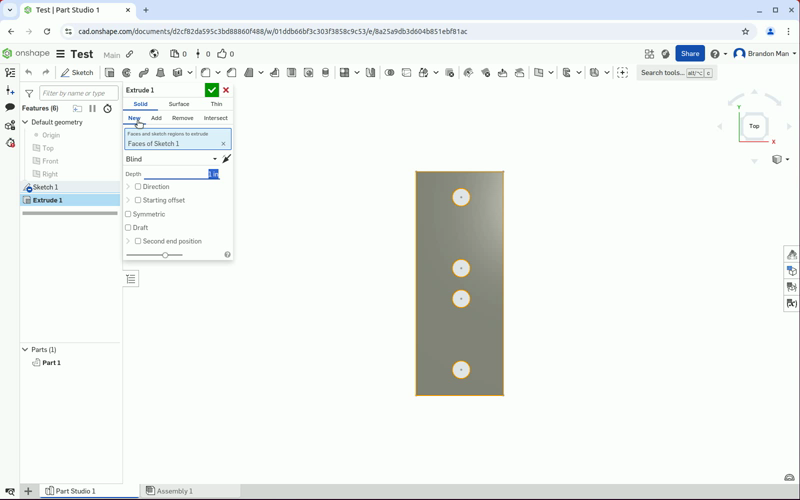
text(2.166)
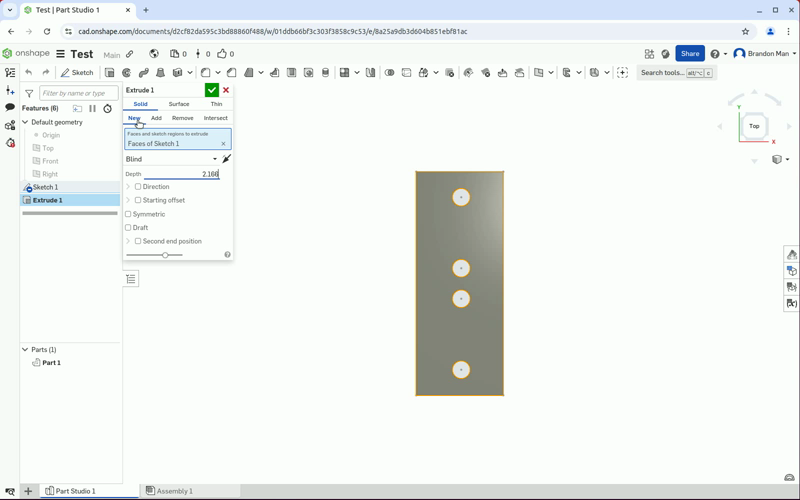
key(enter)
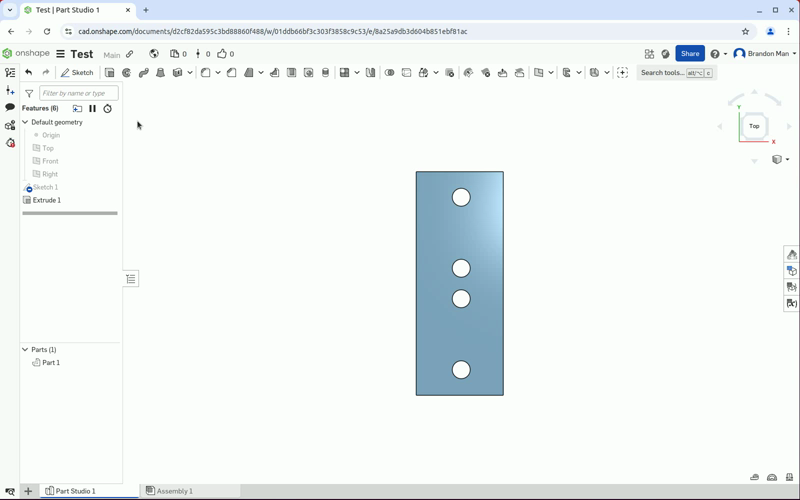
key(shift+h)
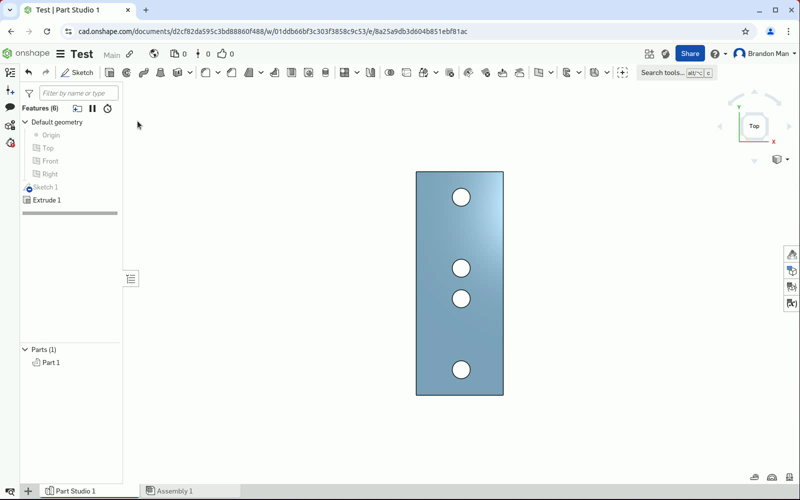
key(shift+h)
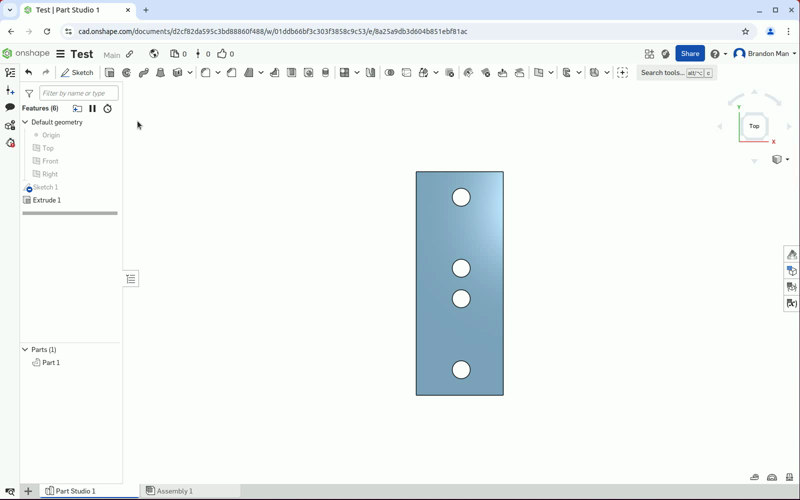
mouse_move(73, 189)
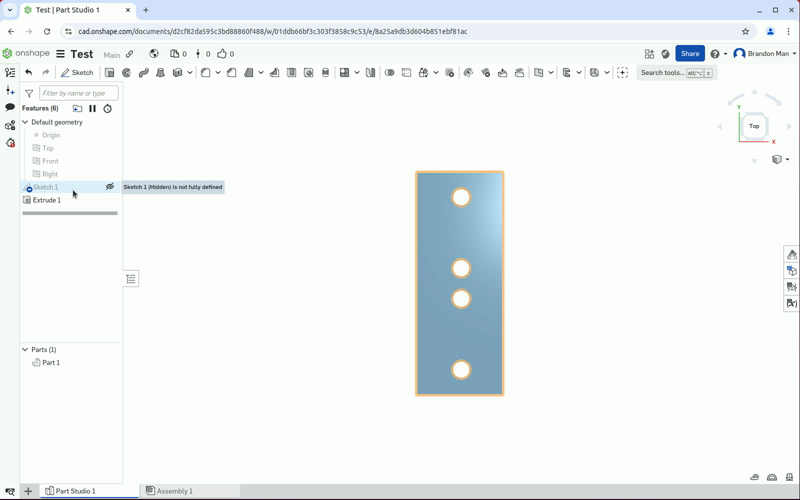
click(73, 189)
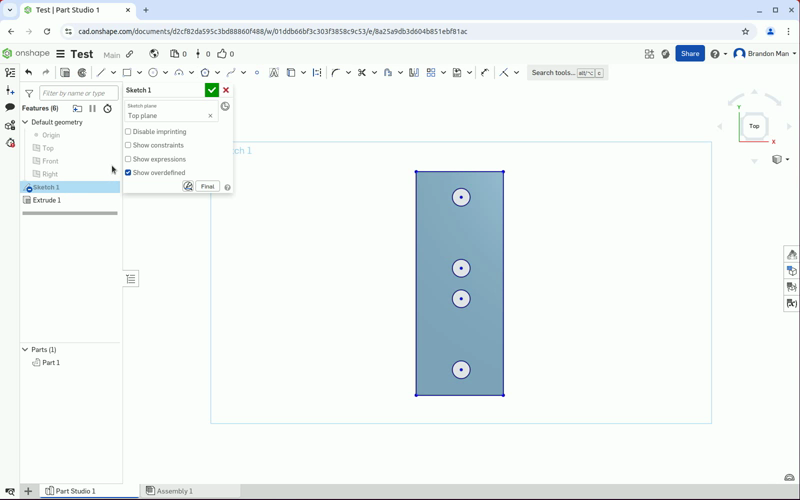
mouse_move(229, 92)
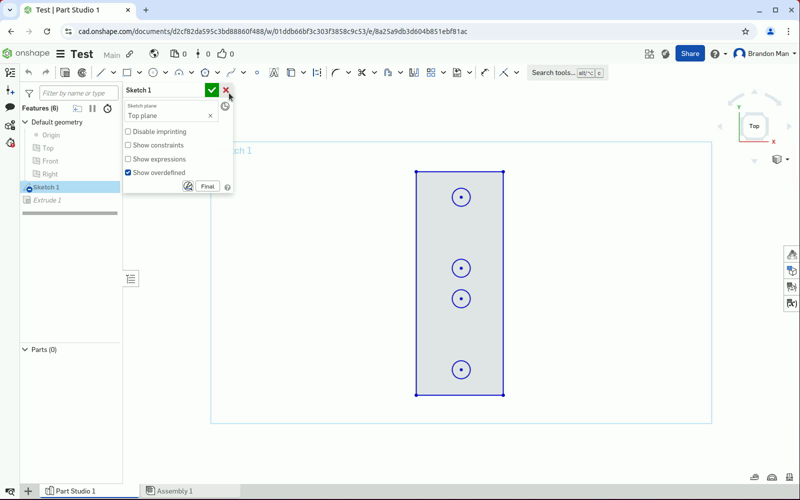
click(229, 92)
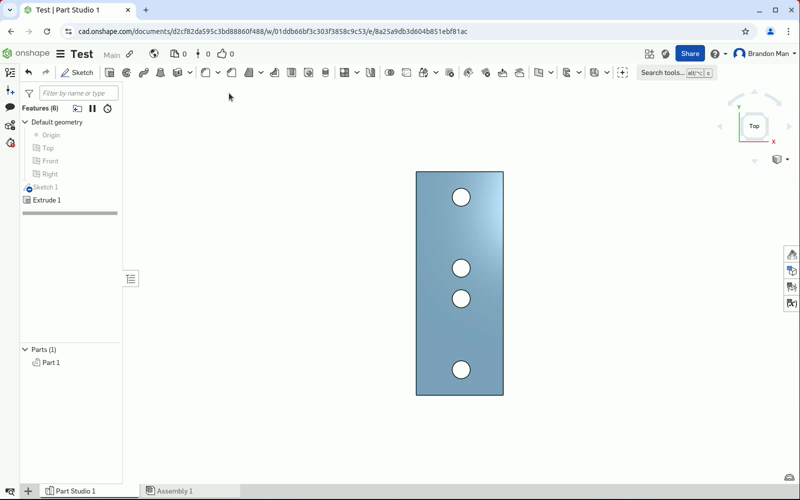
mouse_move(541, 75)
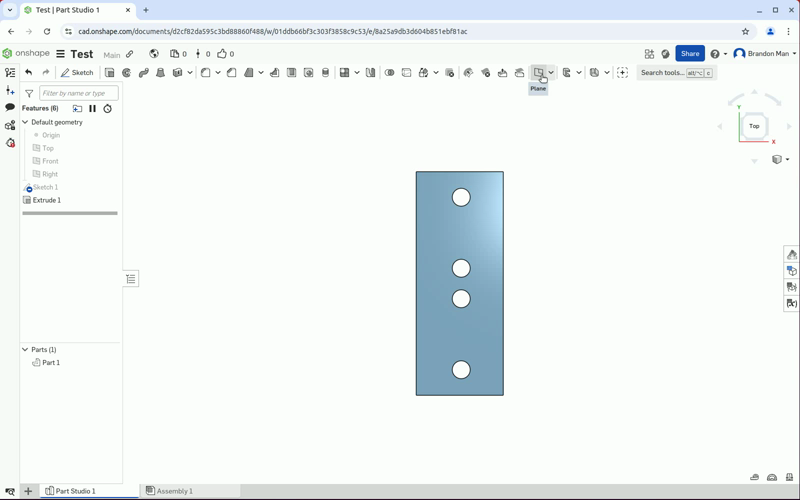
click(541, 75)
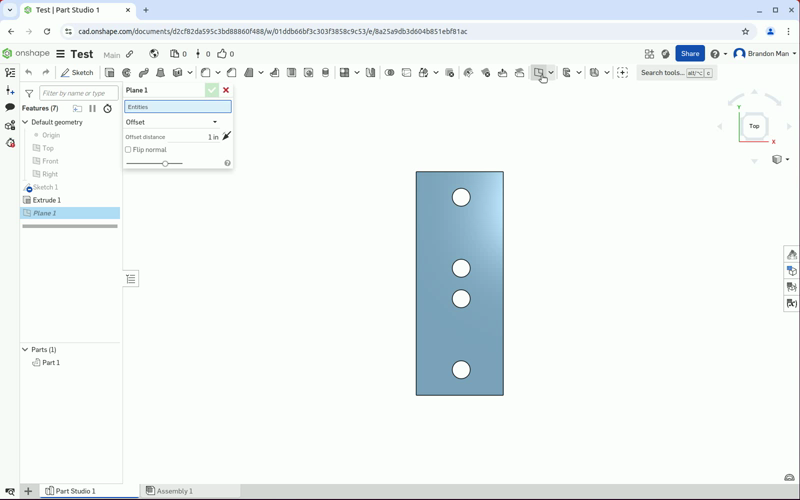
mouse_move(73, 150)
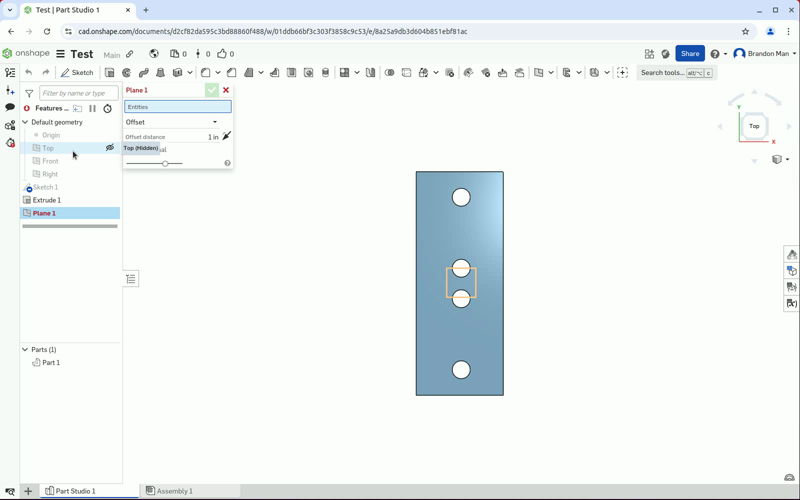
click(73, 150)
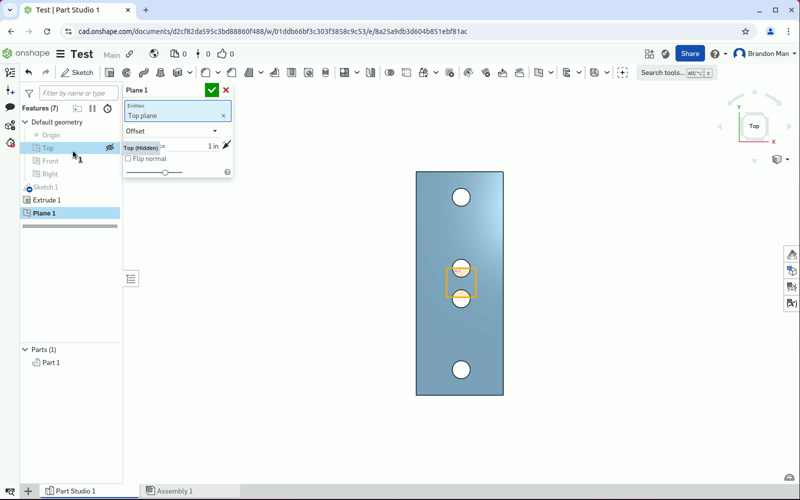
key(tab, 2)
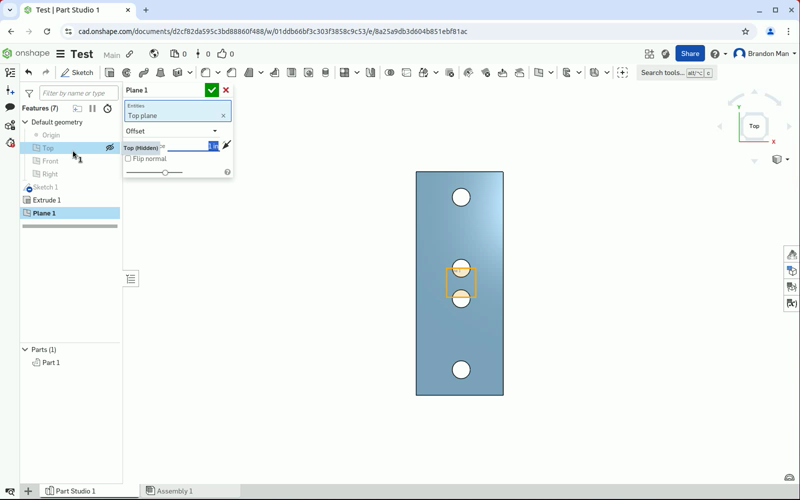
text(2.157)
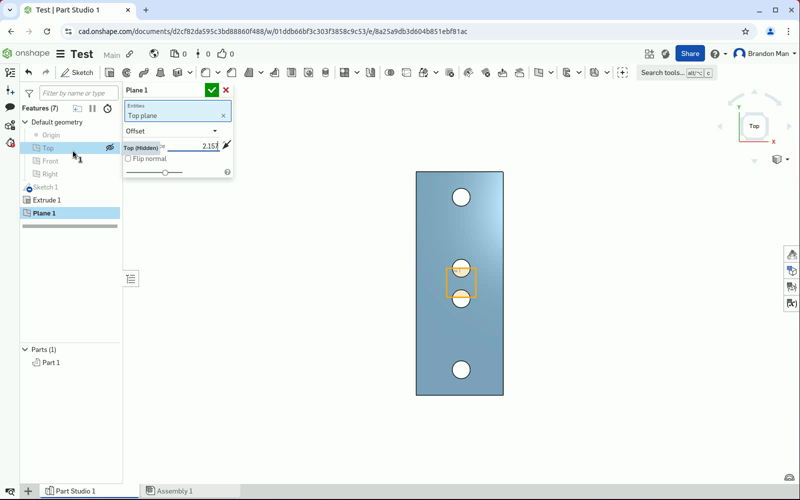
key(enter, 2)
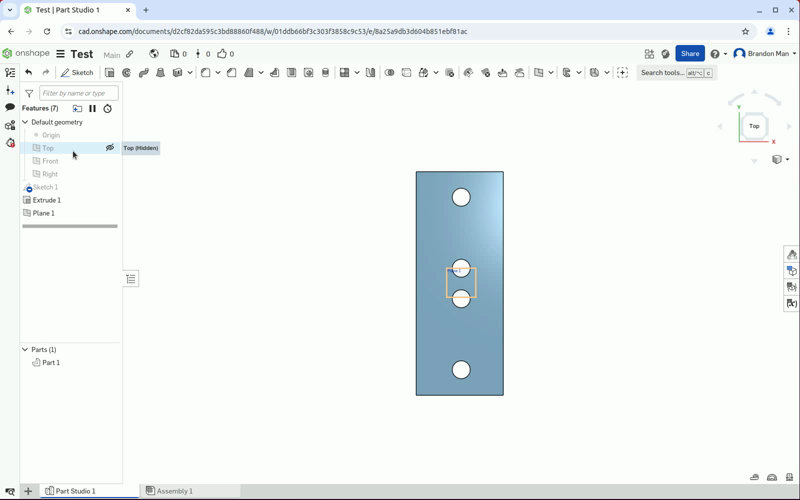
key(shift+s)
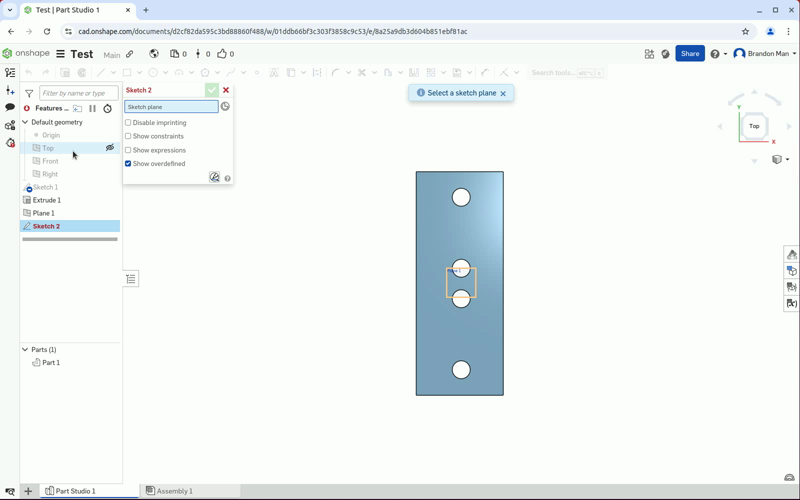
mouse_move(73, 215)
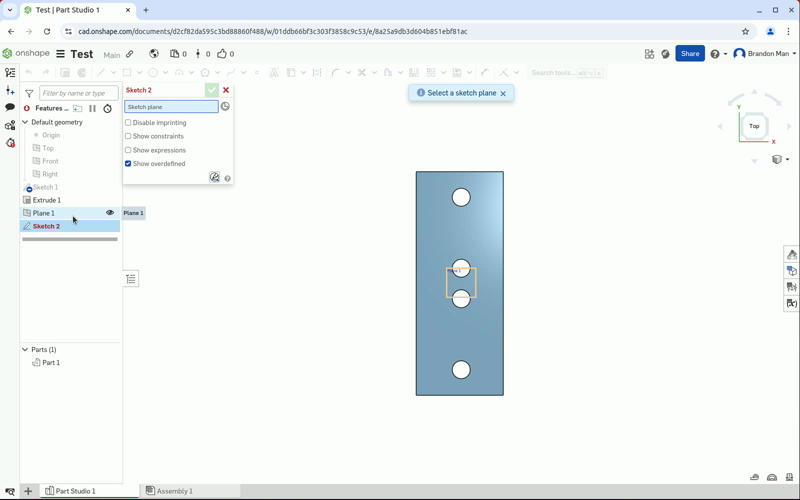
click(73, 215)
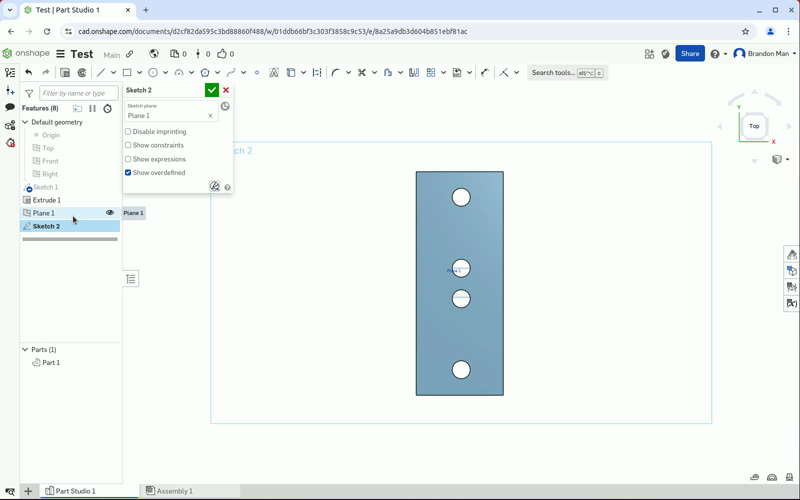
mouse_move(73, 352)
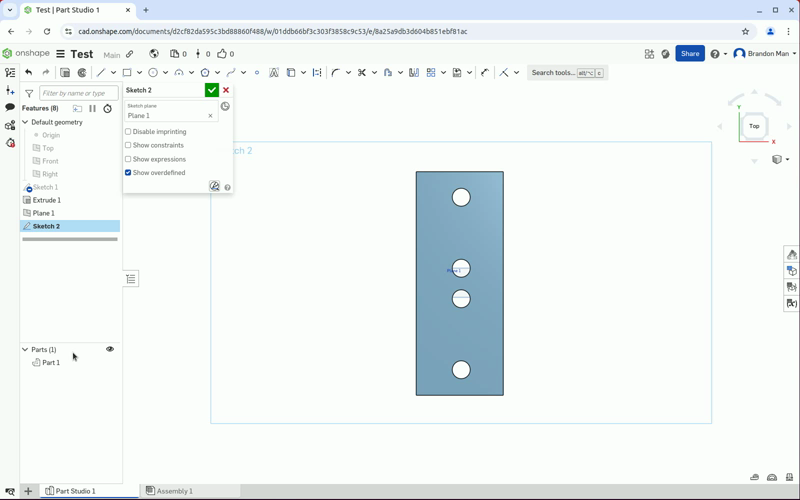
key(y)
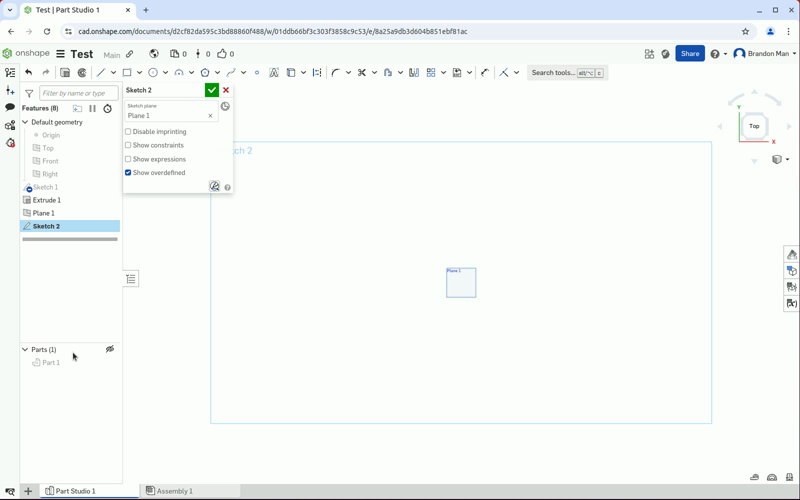
key(l)
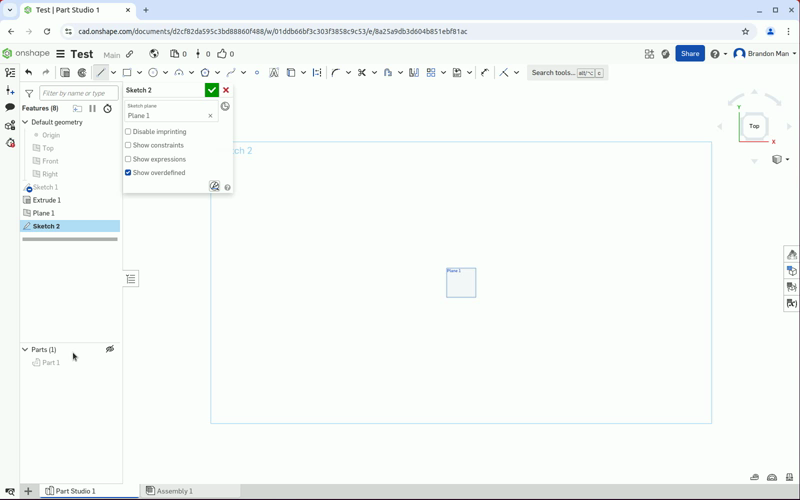
key_down(shift)
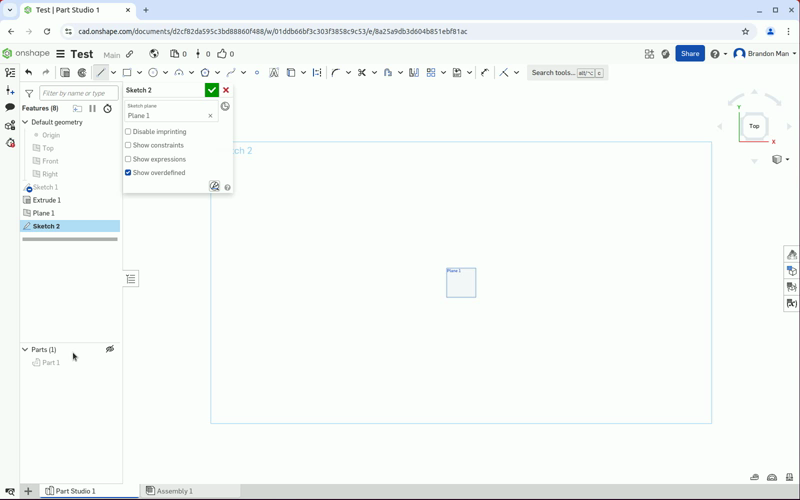
mouse_move(416, 395)
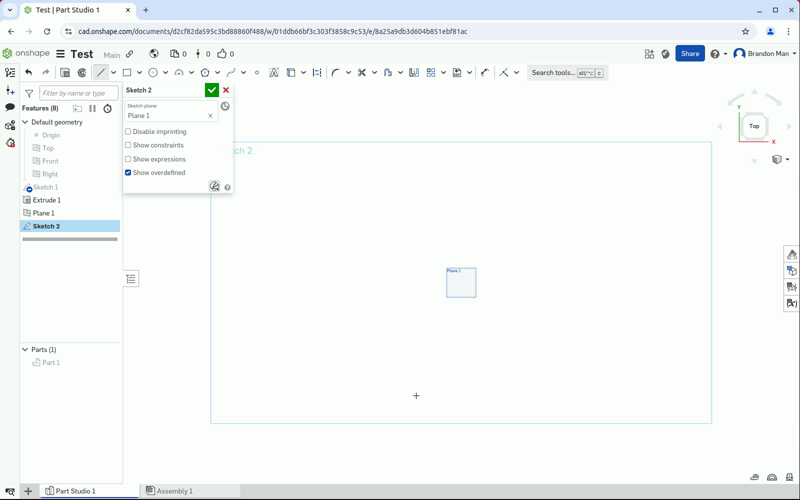
click(416, 395)
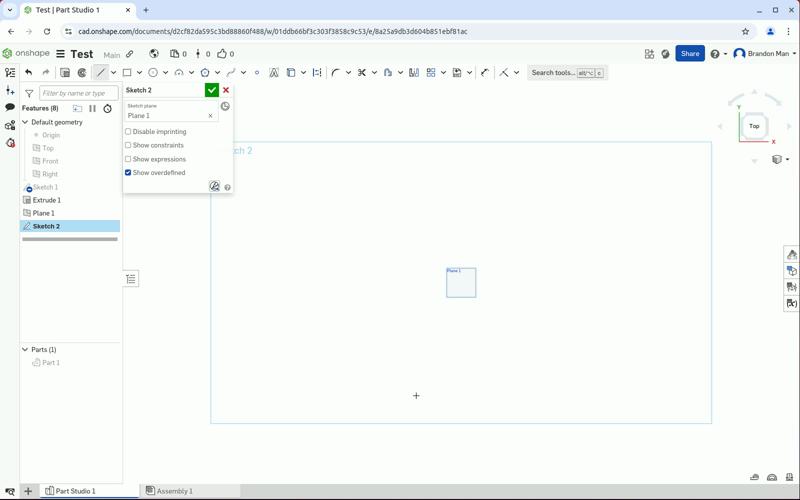
key_up(shift)
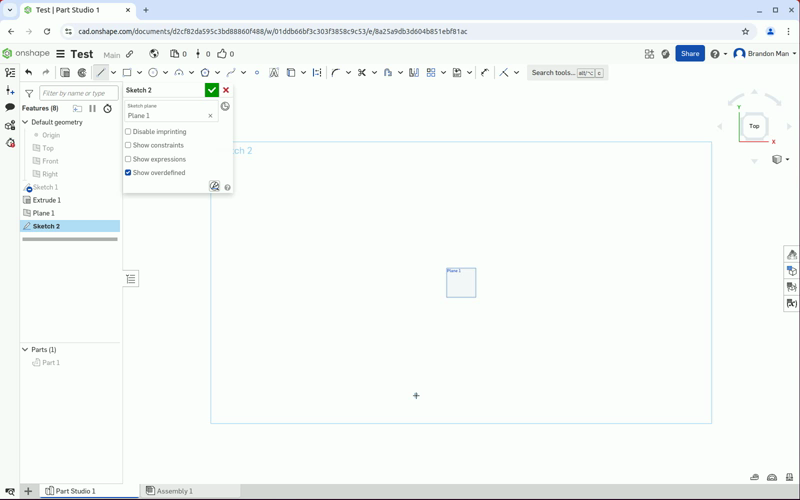
key_down(shift)
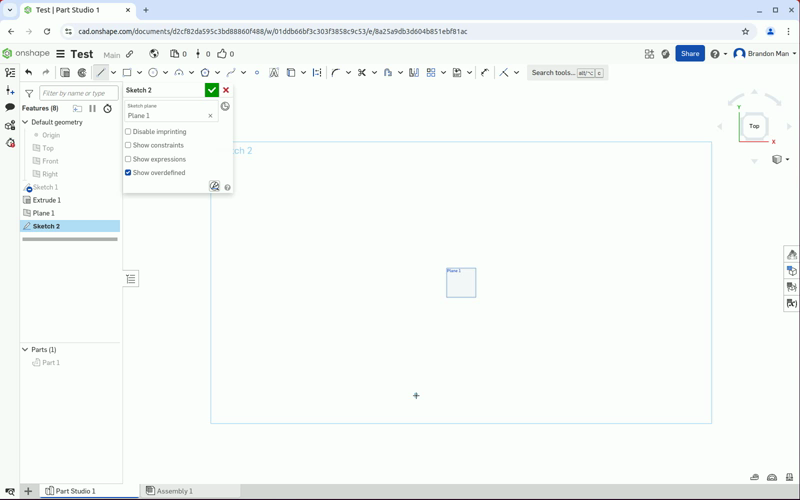
mouse_move(446, 395)
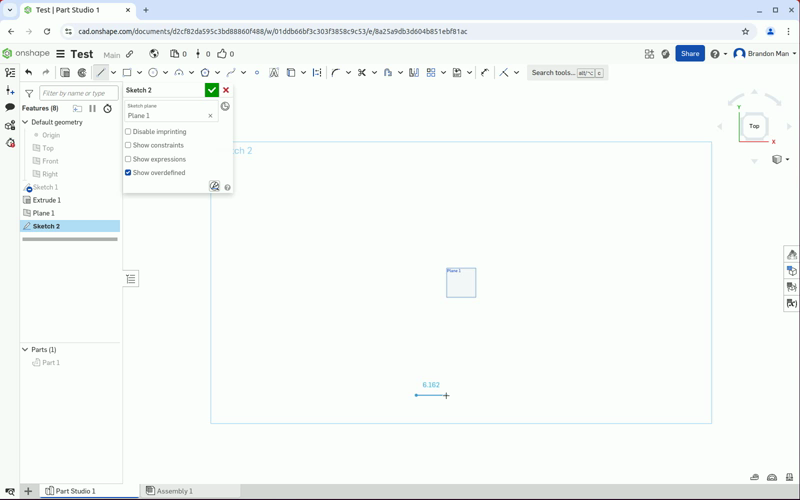
mouse_move(430, 395)
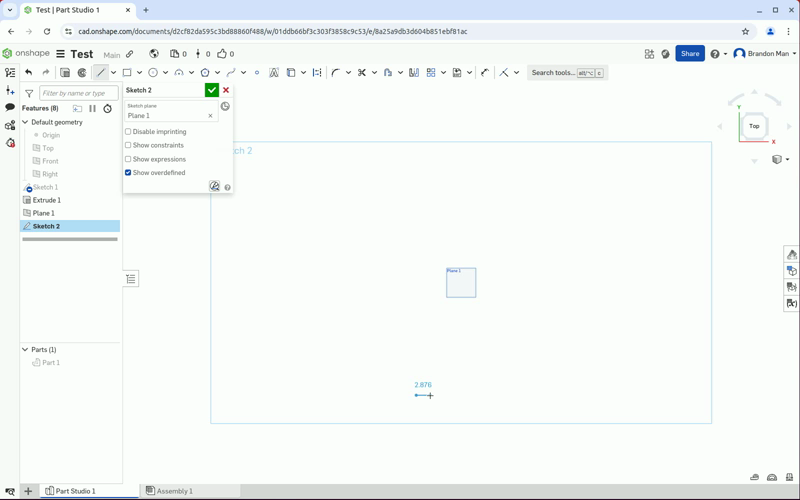
click(430, 395)
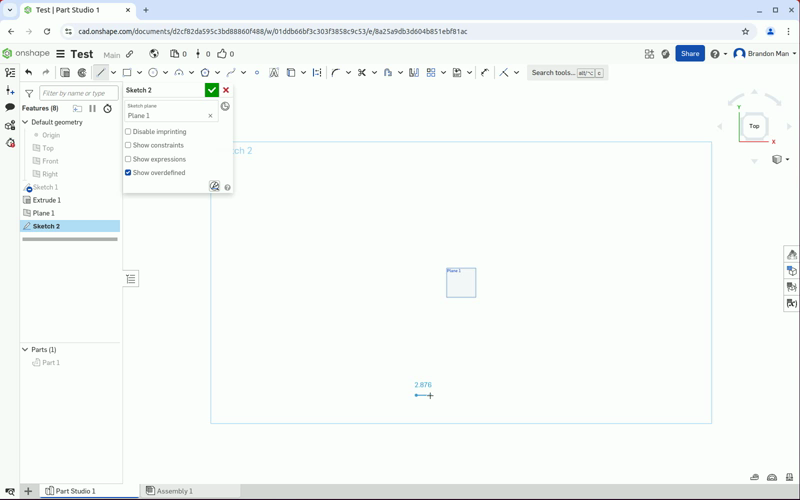
key_up(shift)
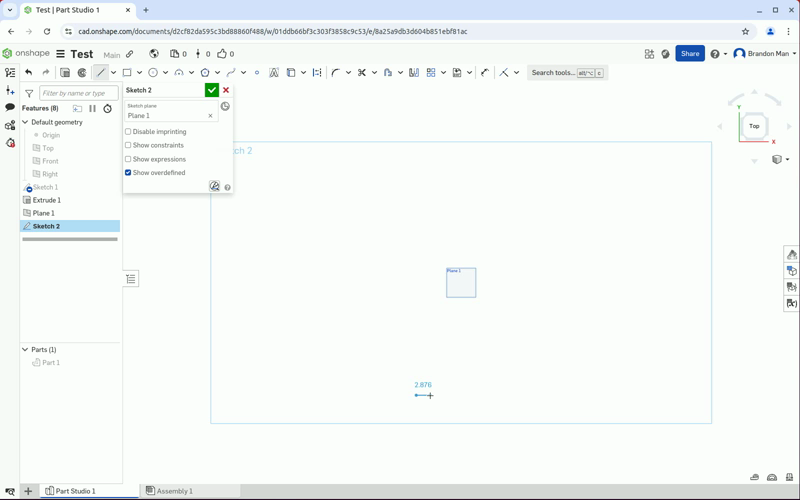
key_down(shift)
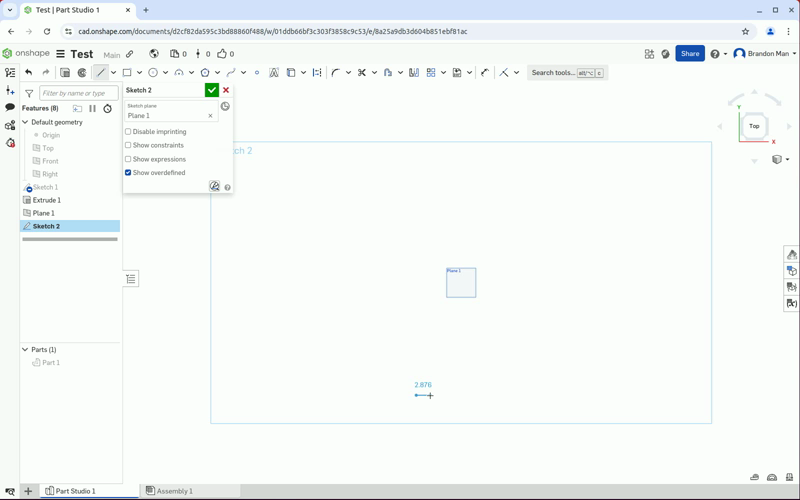
mouse_move(430, 171)
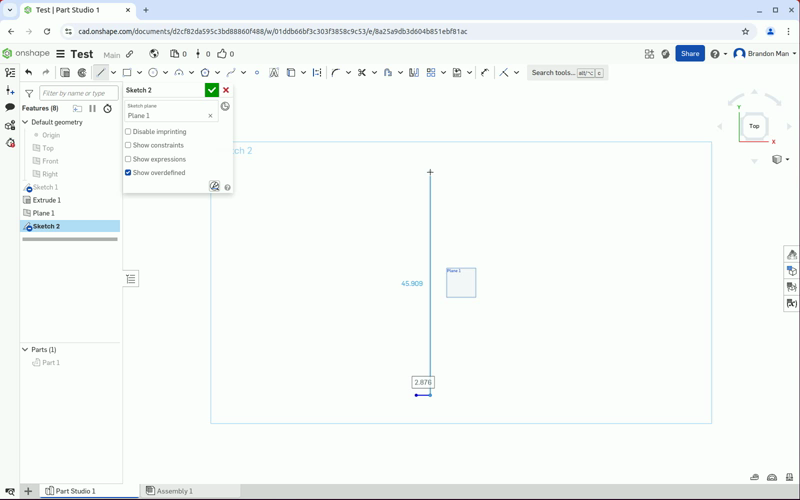
click(430, 171)
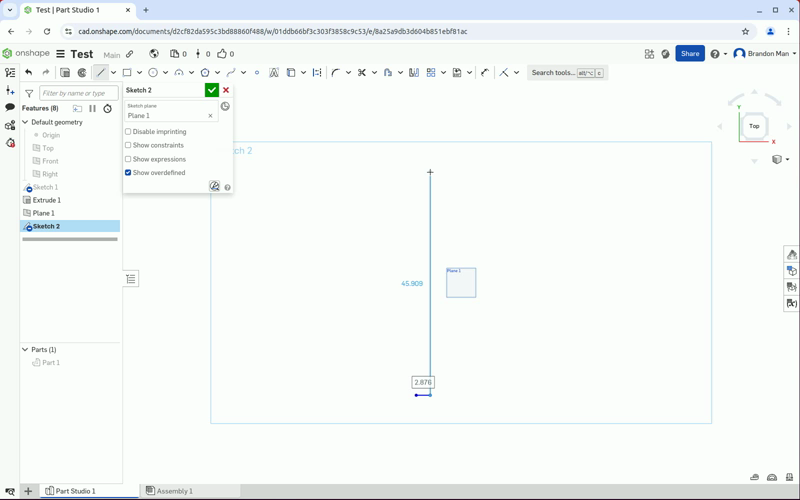
key_up(shift)
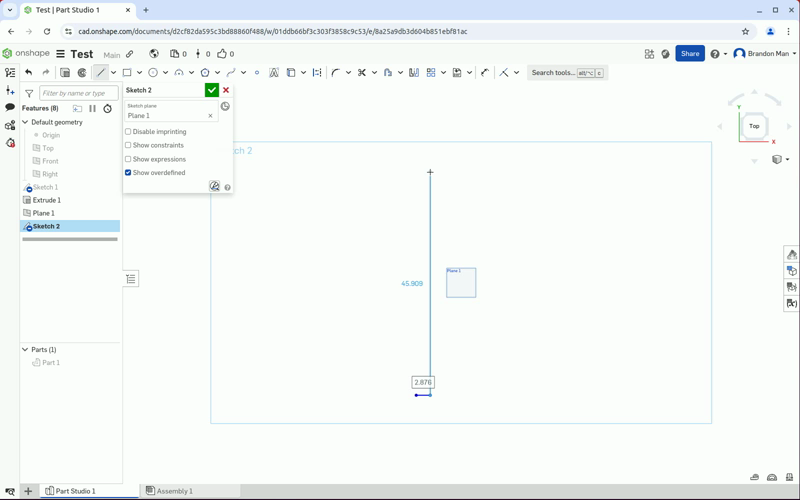
key_down(shift)
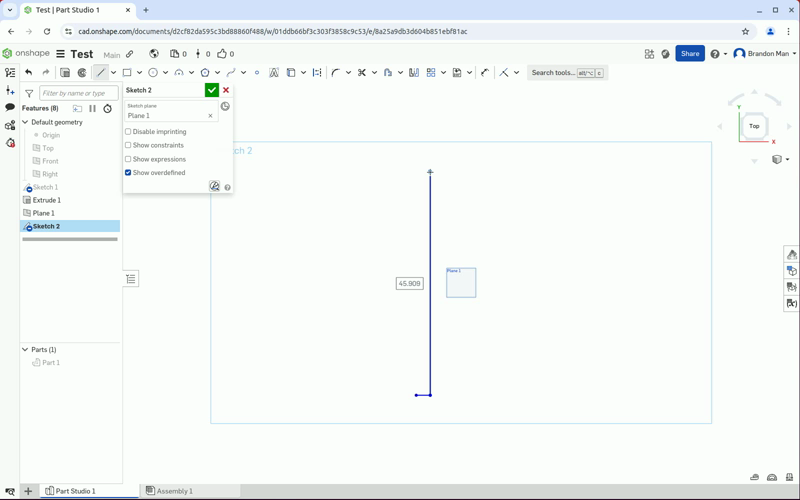
mouse_move(460, 171)
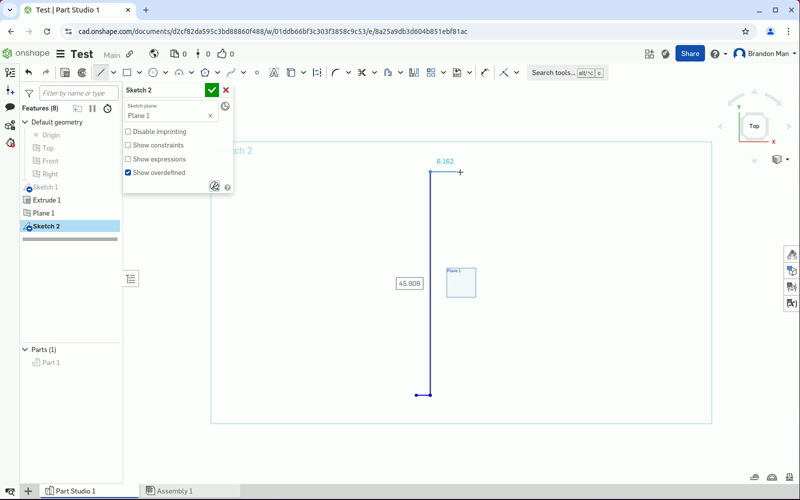
mouse_move(416, 171)
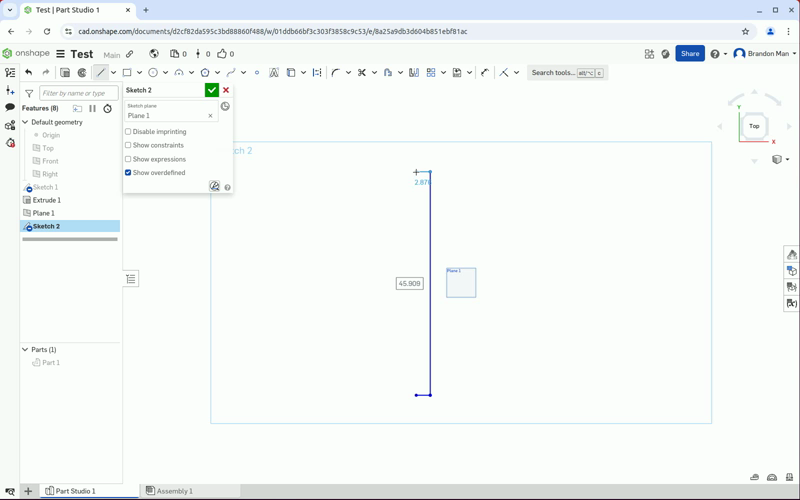
click(416, 171)
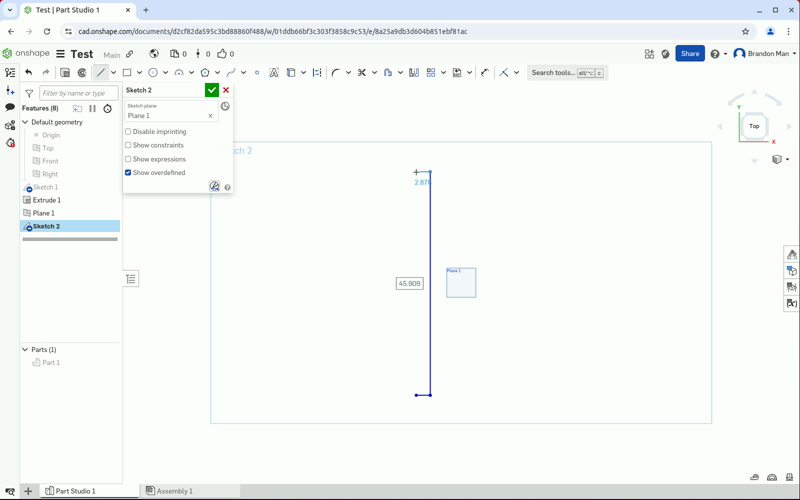
key_up(shift)
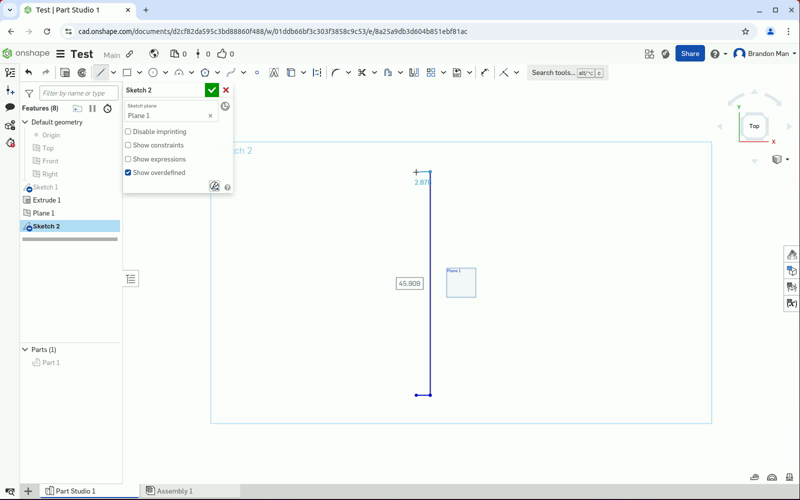
key_down(shift)
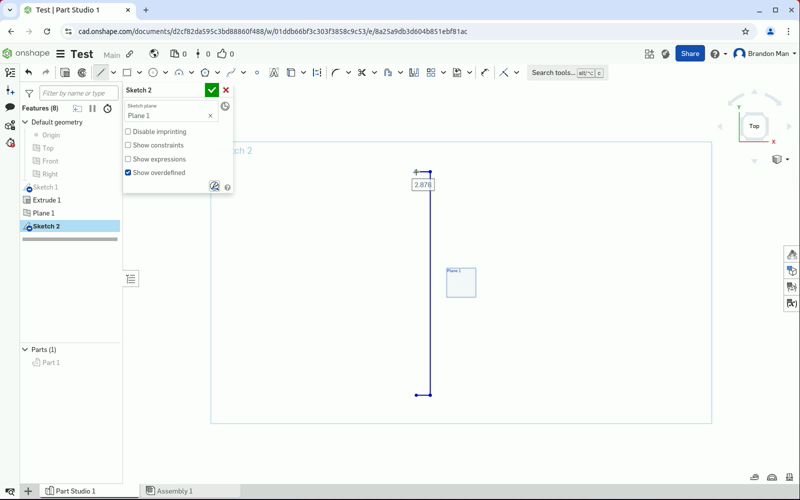
mouse_move(416, 395)
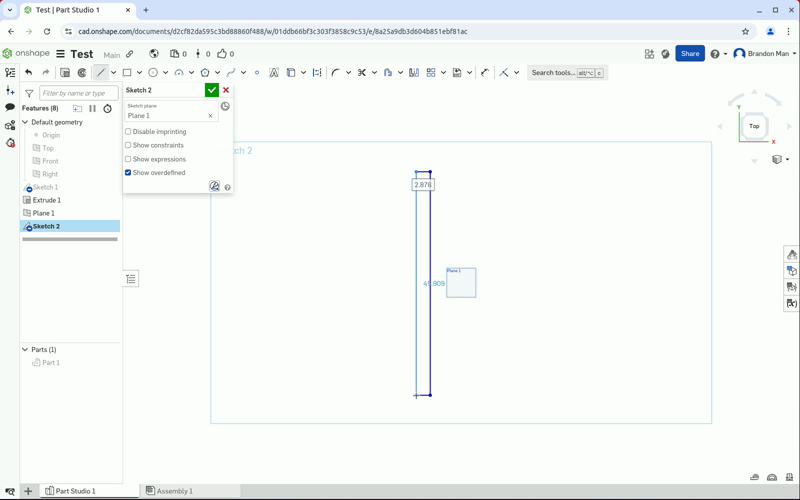
key_up(shift)
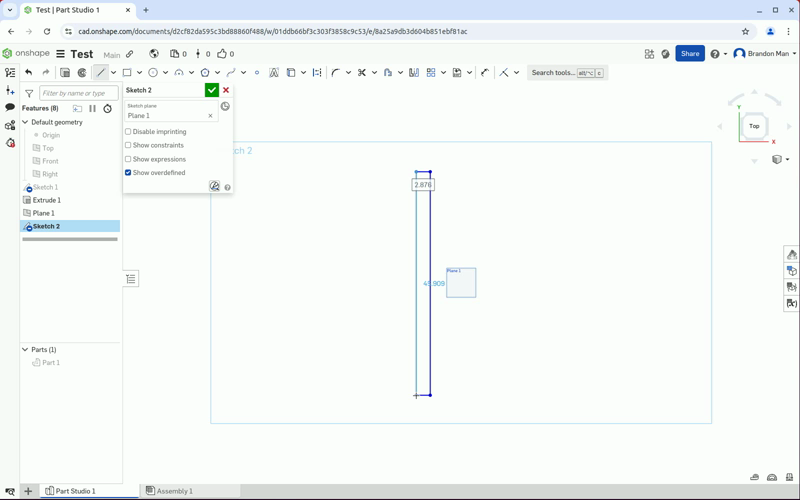
click(416, 395)
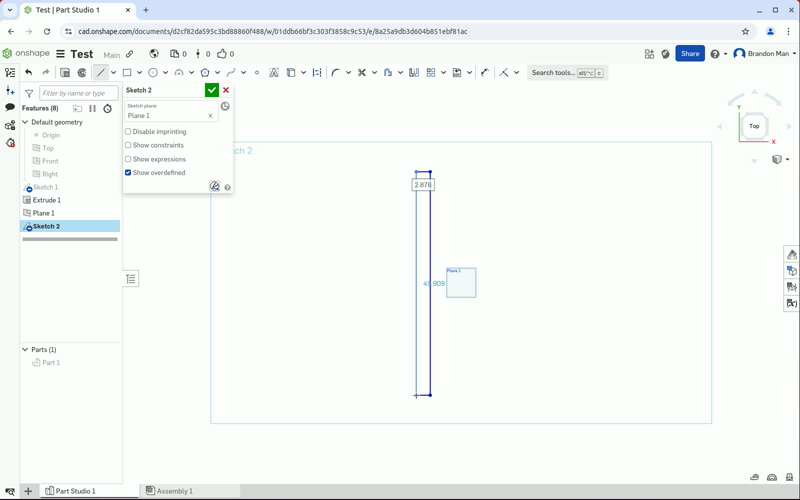
key(esc)
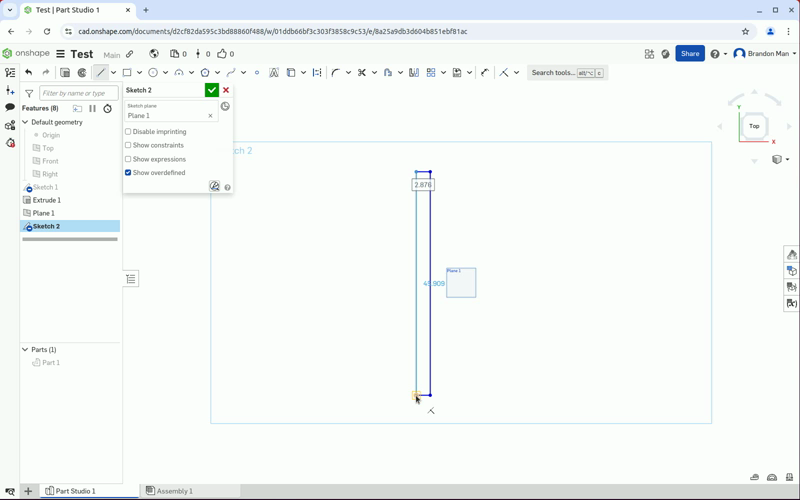
mouse_move(423, 223)
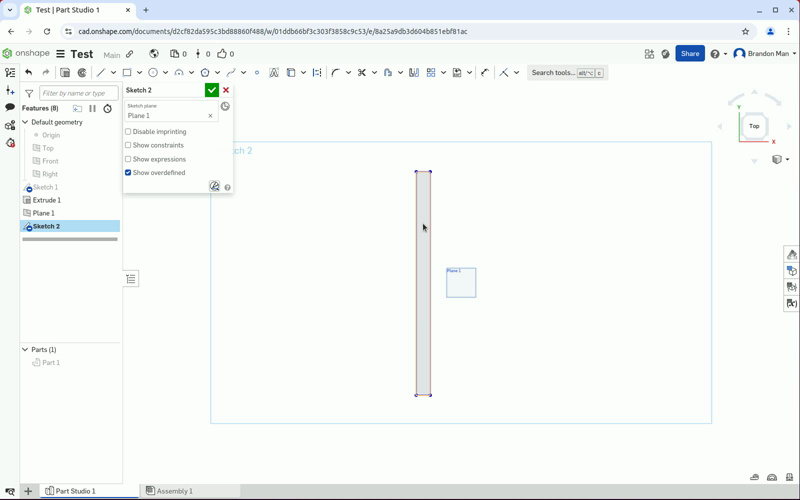
click(423, 223)
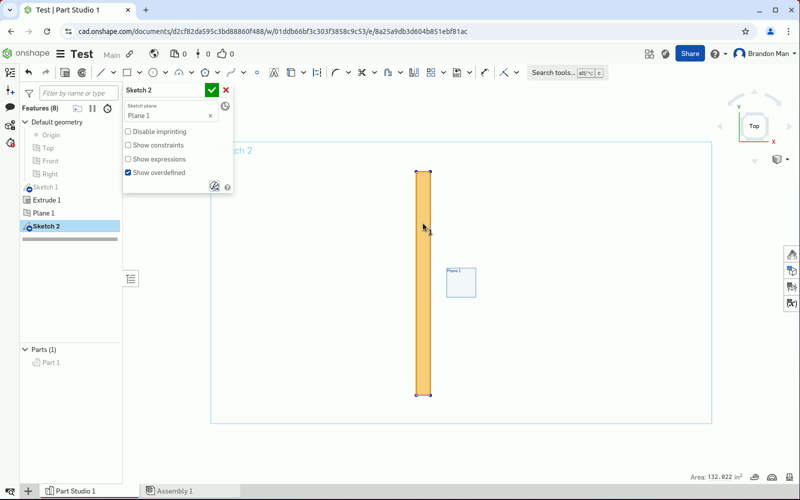
mouse_move(73, 352)
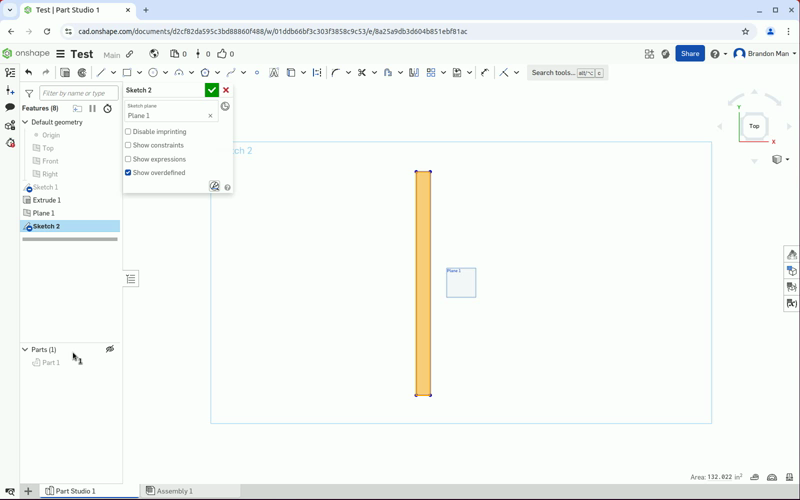
key(shift+y)
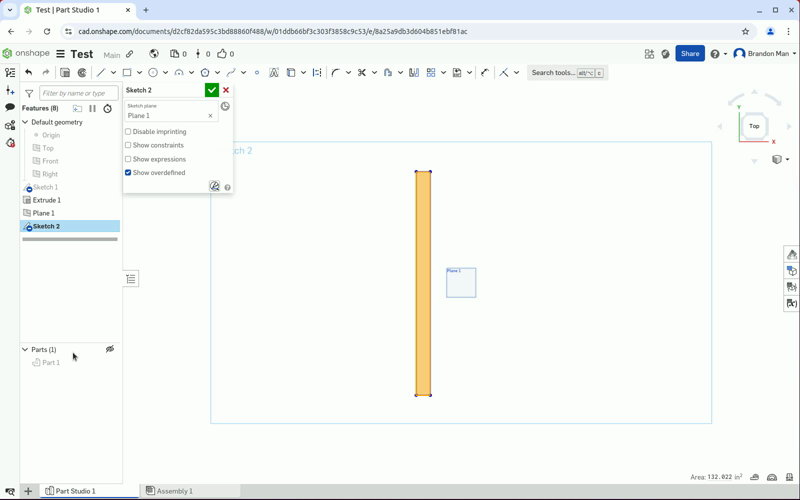
key(shift+e)
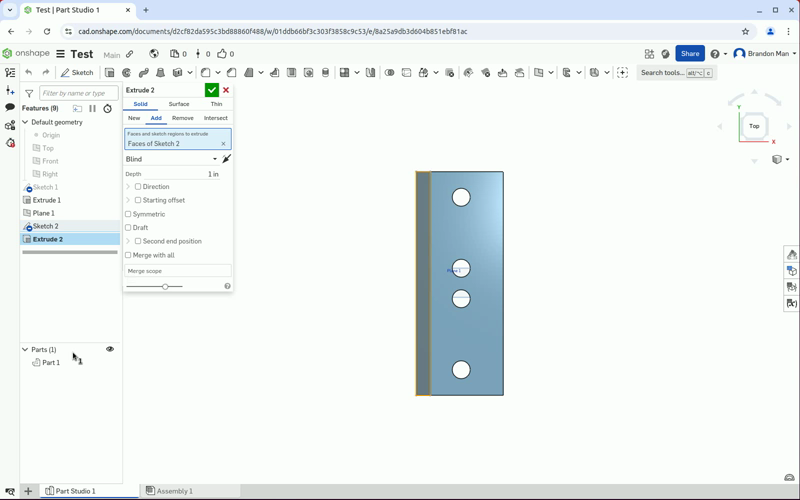
mouse_move(143, 106)
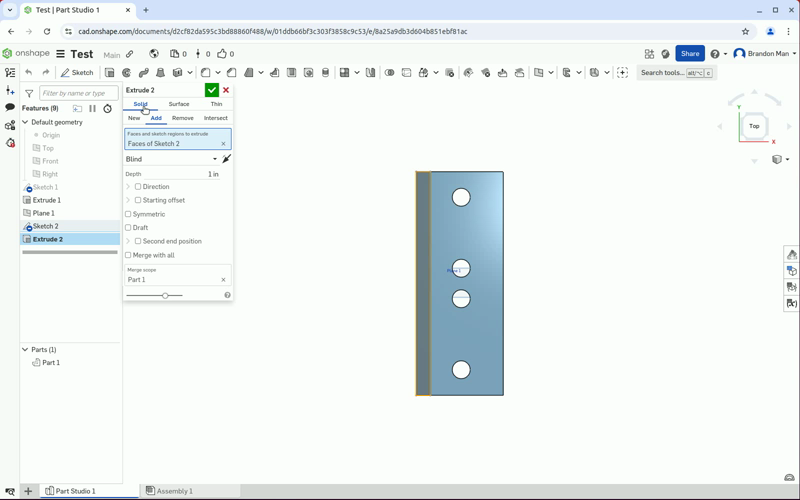
click(143, 106)
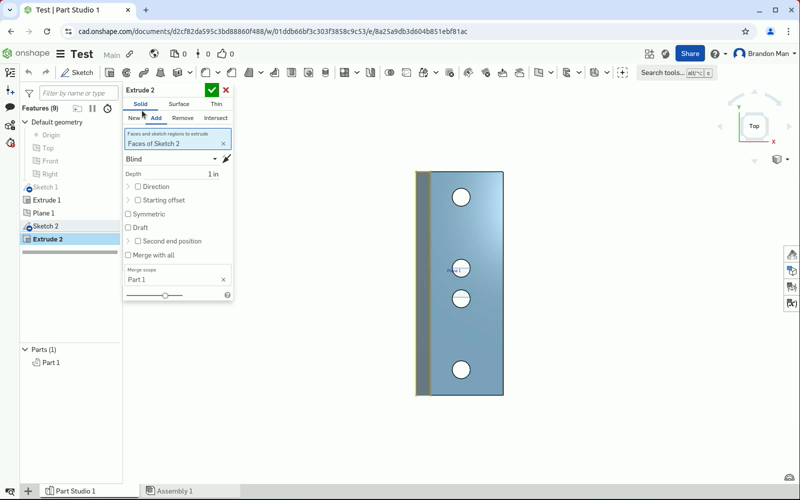
mouse_move(137, 120)
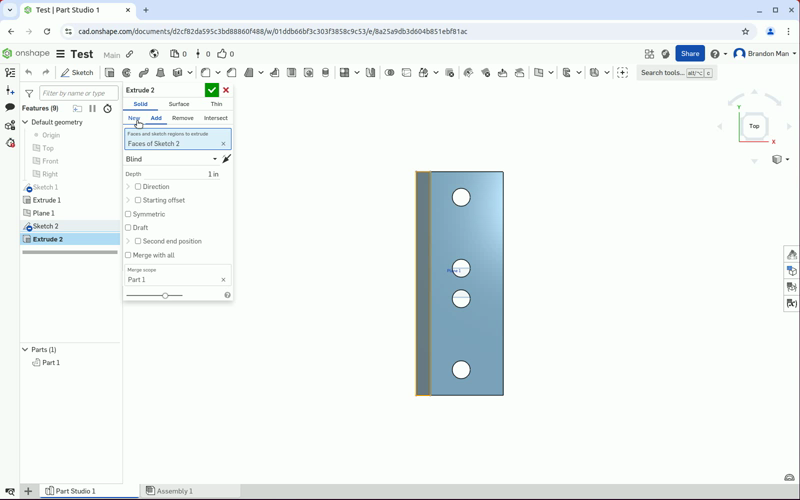
click(137, 120)
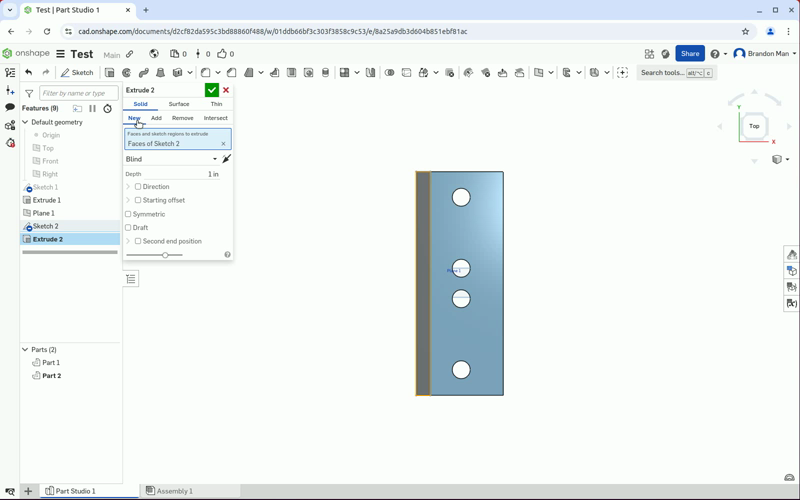
key(tab, 4)
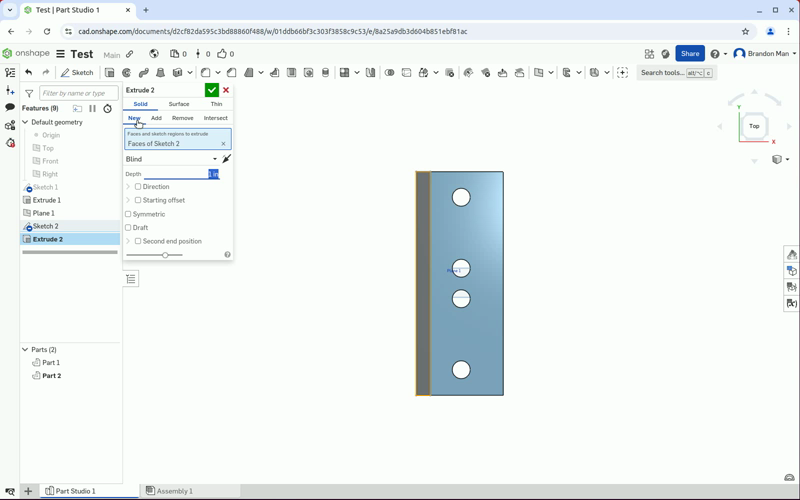
text(2.166)
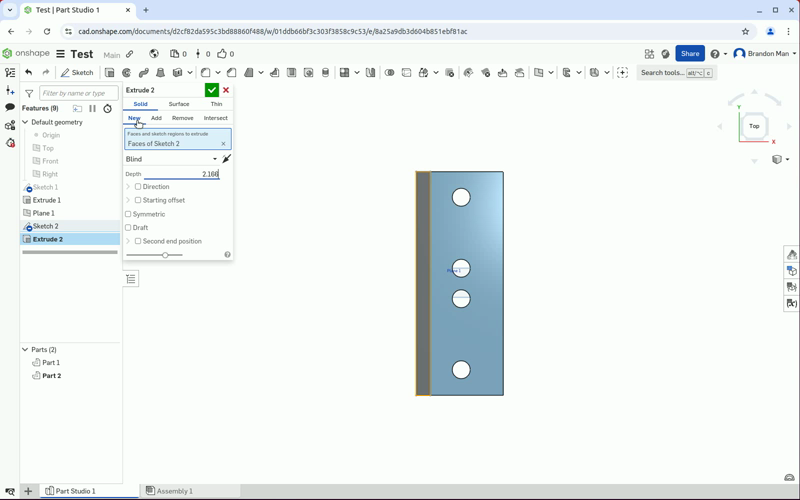
key(enter)
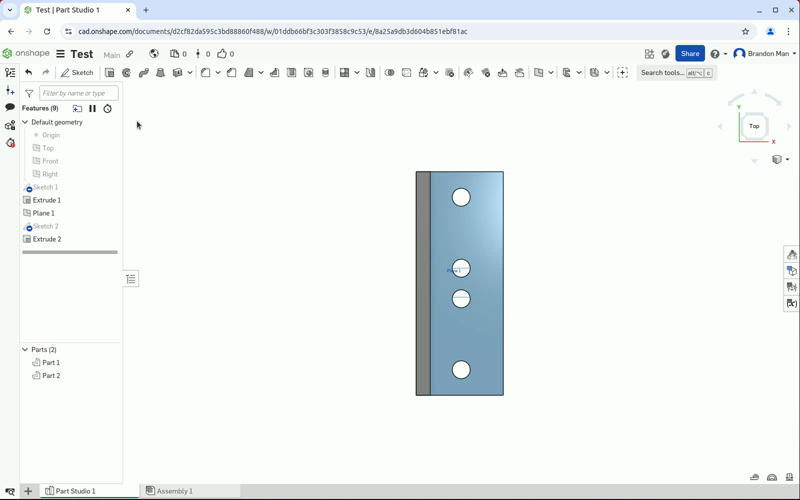
key(shift+h)
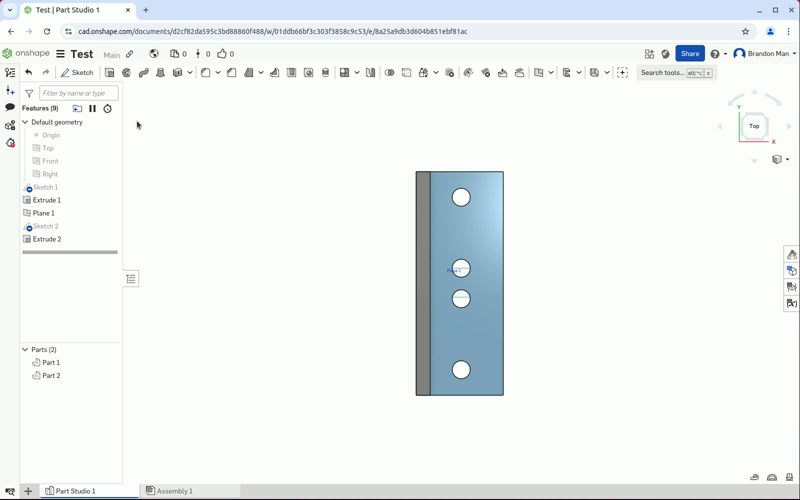
key(shift+h)
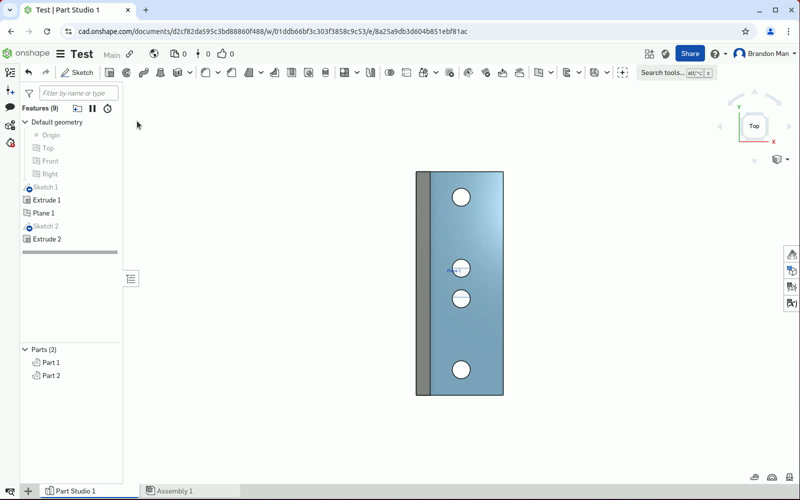
mouse_move(73, 189)
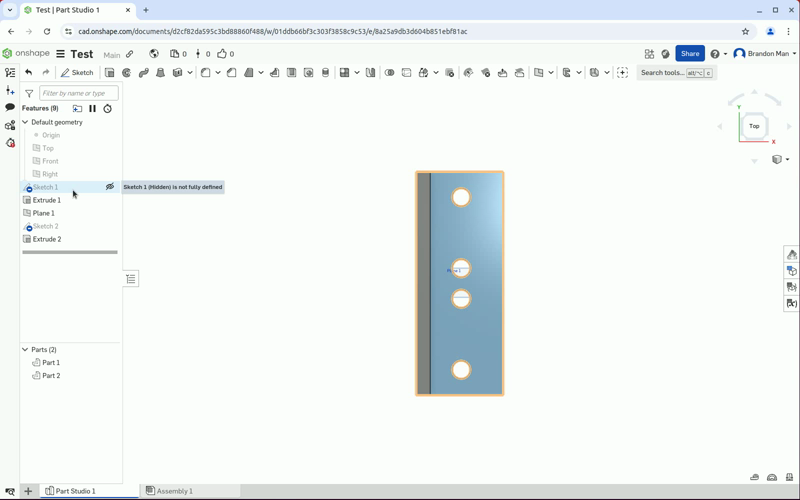
click(73, 189)
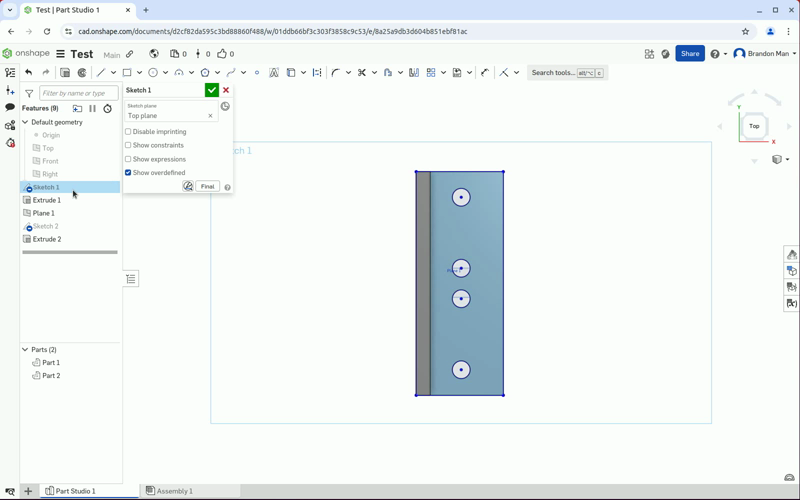
mouse_move(229, 92)
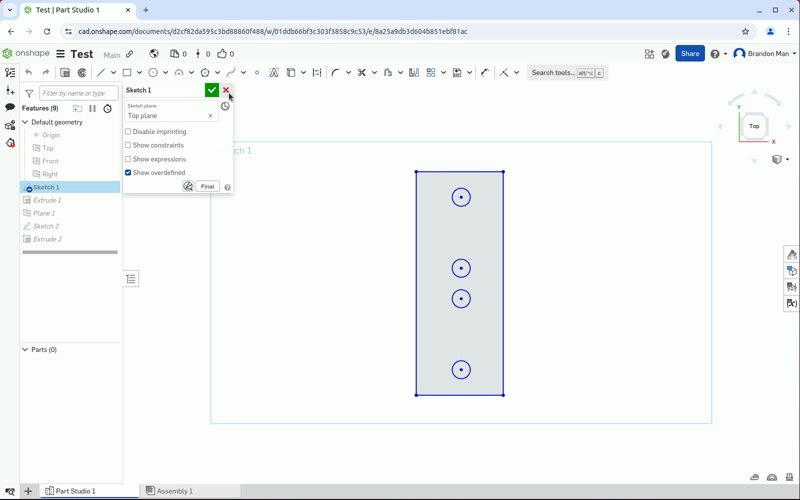
click(229, 92)
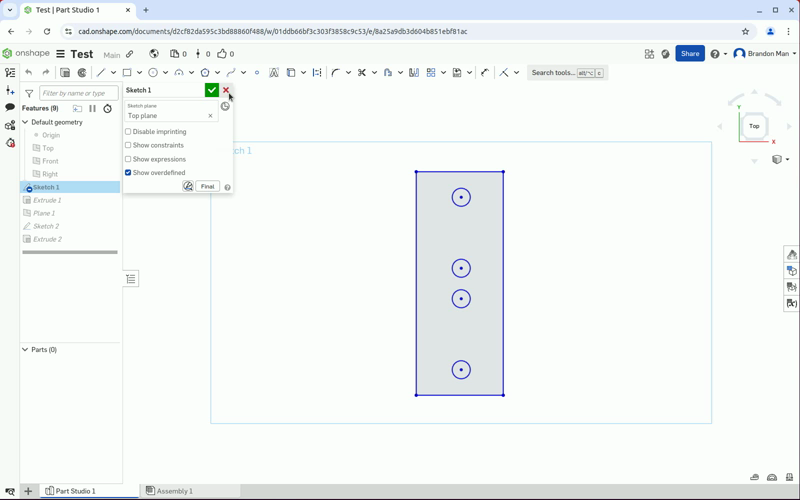
key(shift+s)
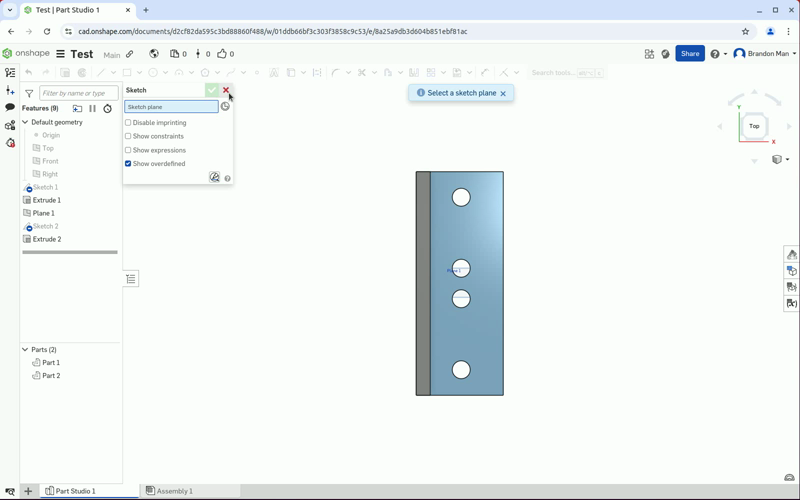
mouse_move(73, 215)
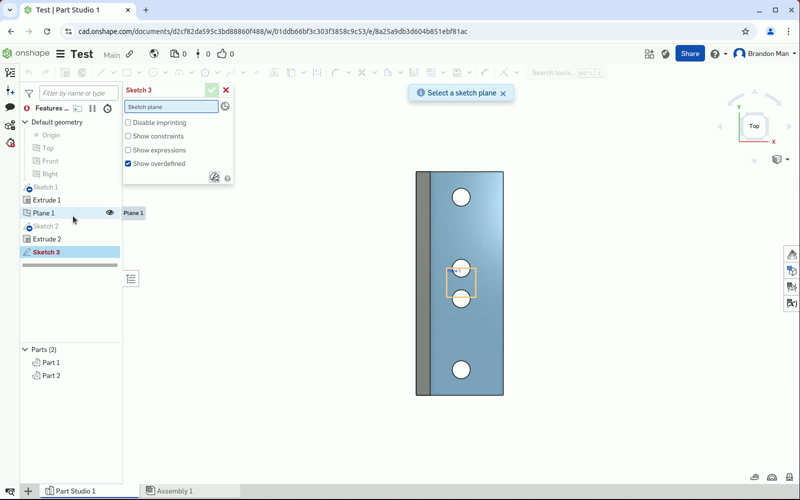
click(73, 215)
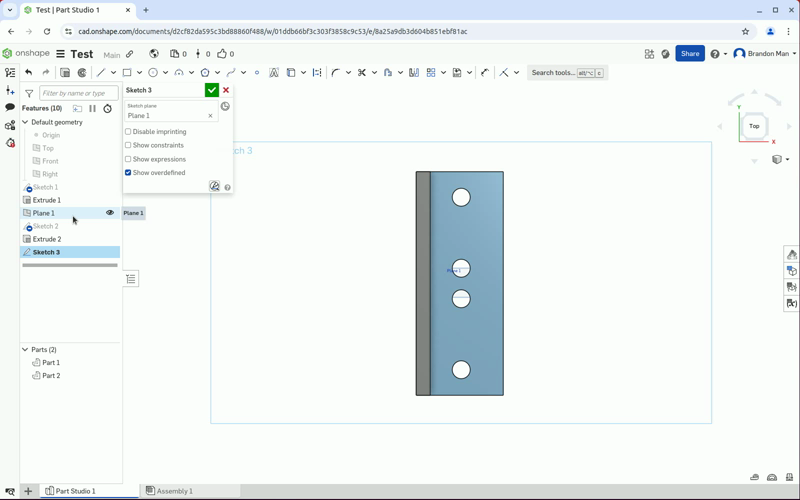
mouse_move(73, 352)
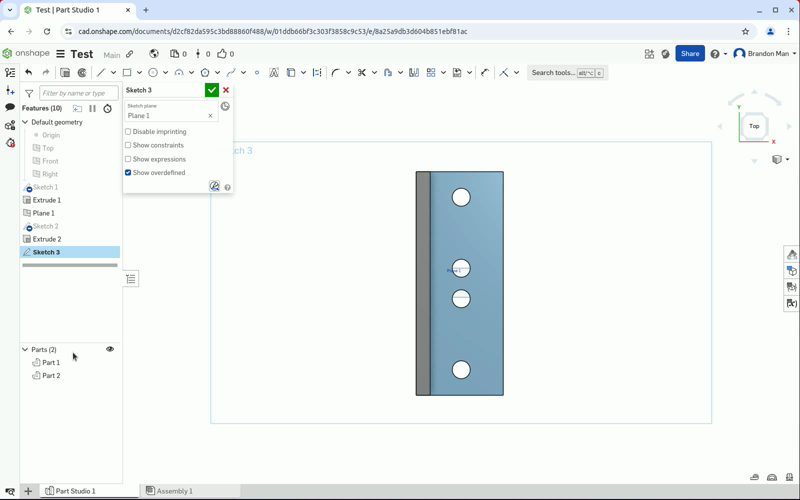
key(y)
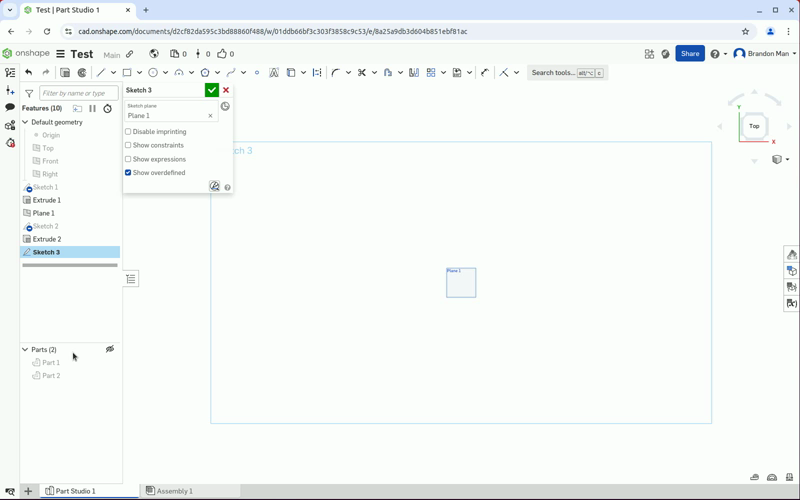
key(l)
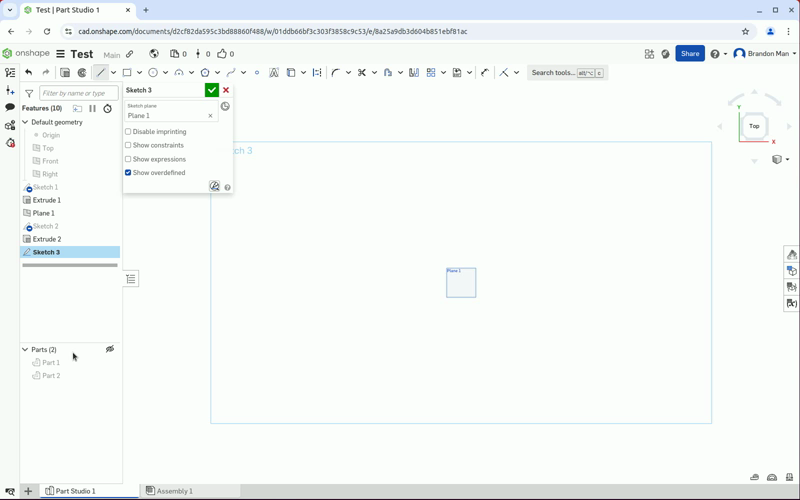
key_down(shift)
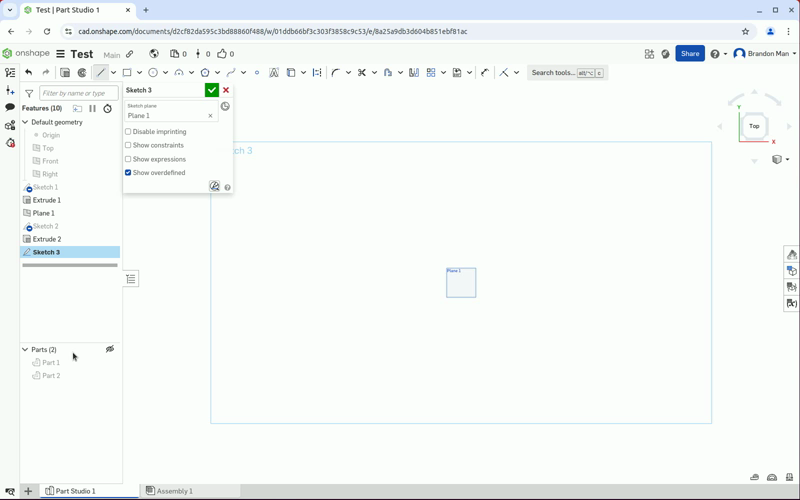
mouse_move(491, 395)
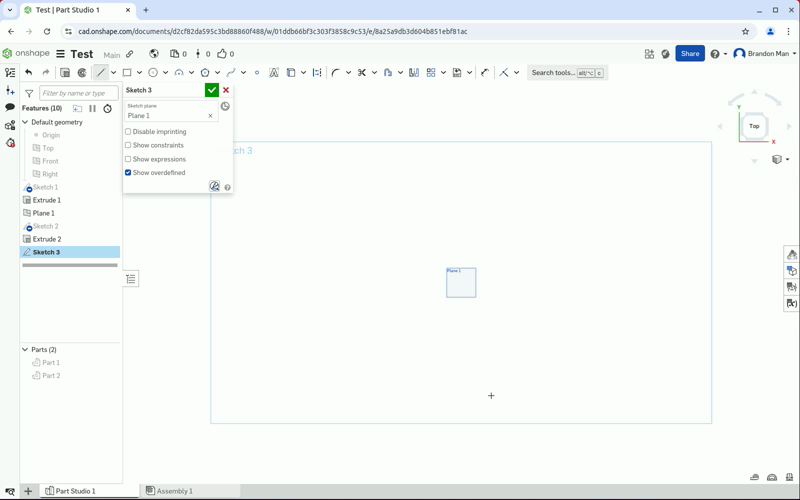
click(491, 395)
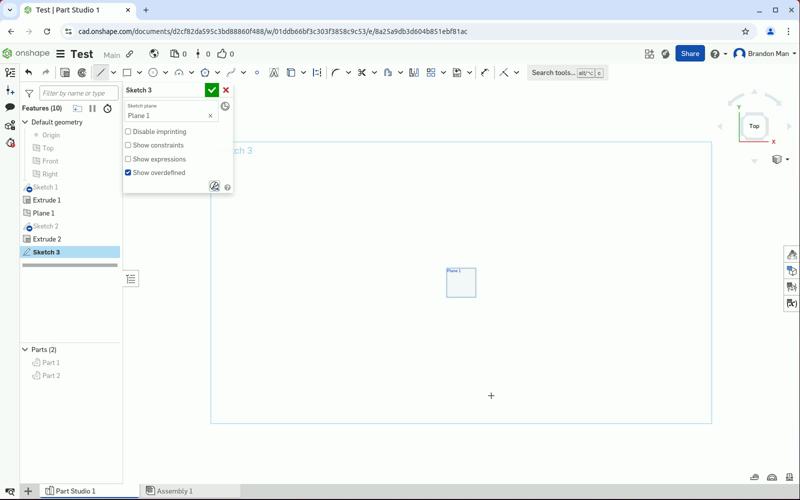
key_up(shift)
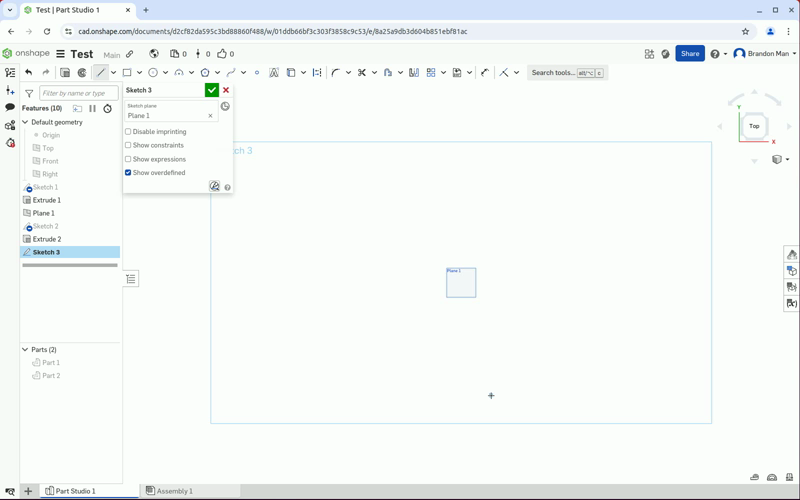
key_down(shift)
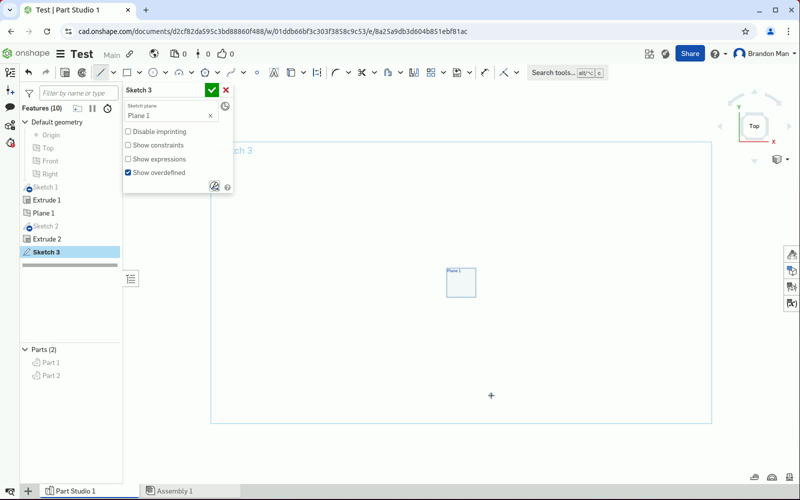
mouse_move(521, 395)
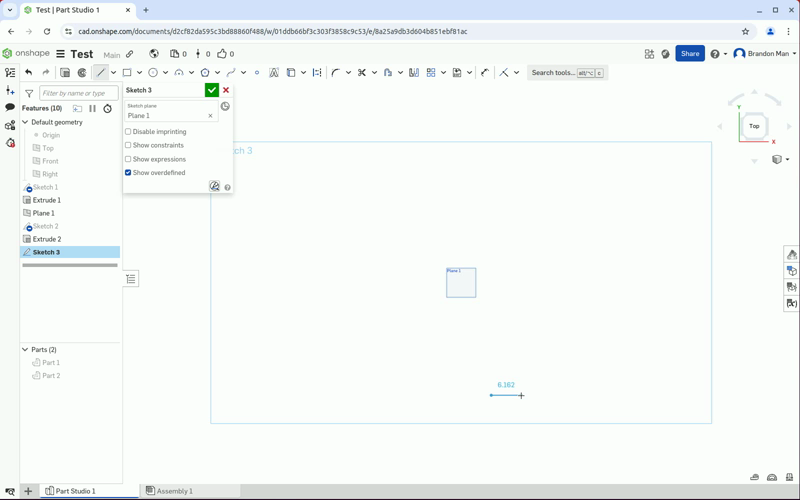
mouse_move(505, 395)
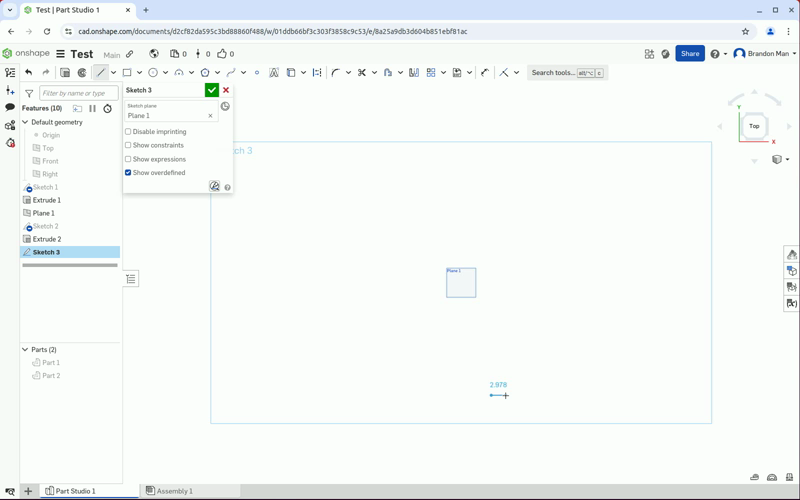
click(505, 395)
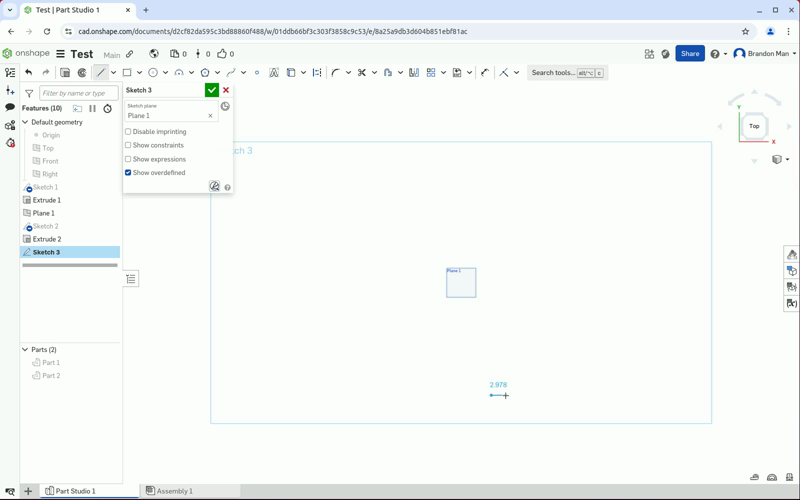
key_up(shift)
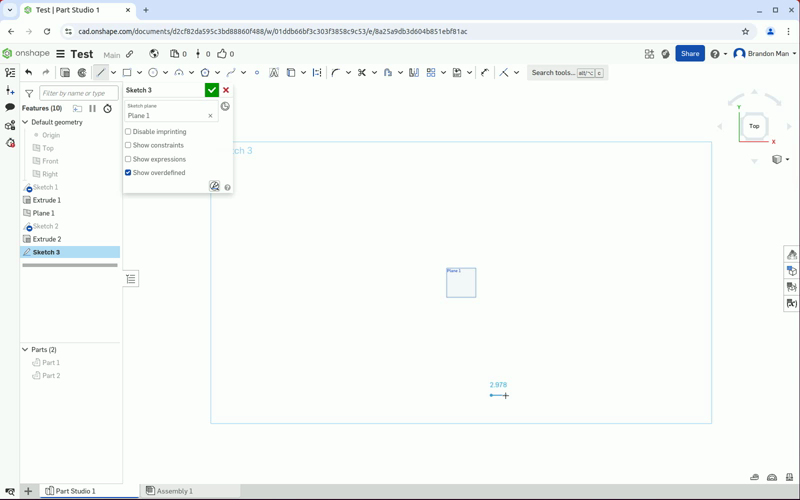
key_down(shift)
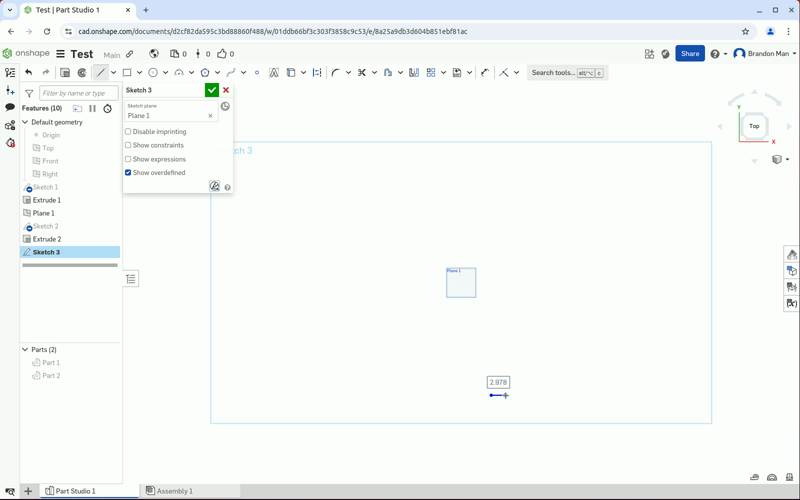
mouse_move(505, 171)
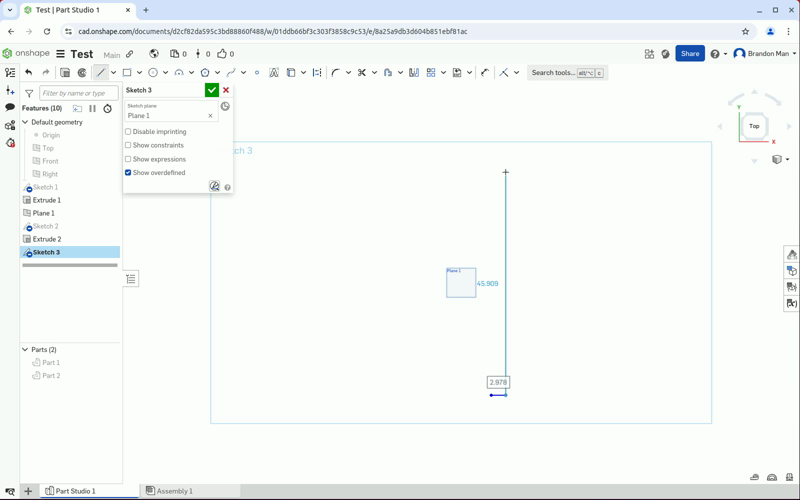
click(505, 171)
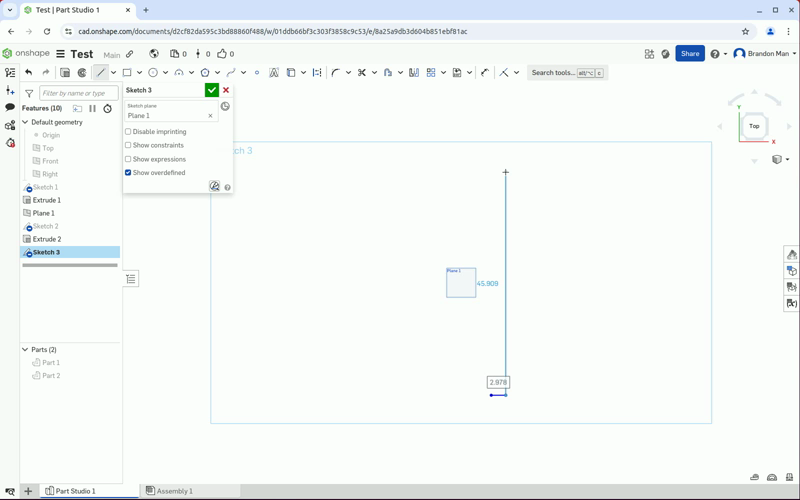
key_up(shift)
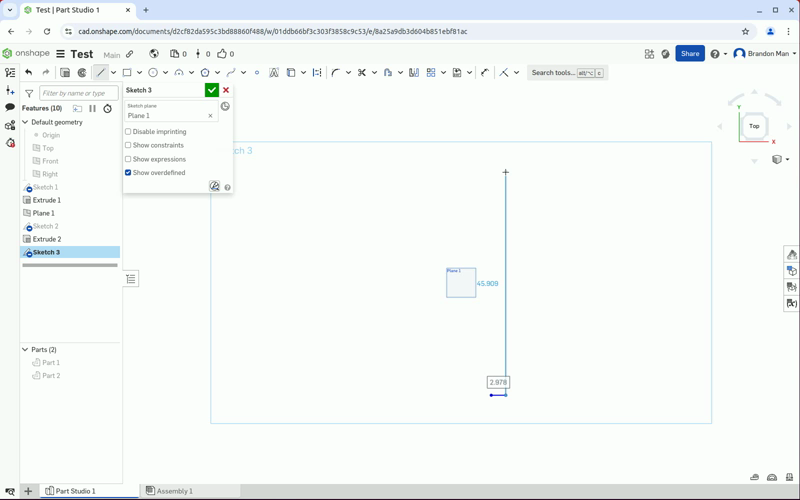
key_down(shift)
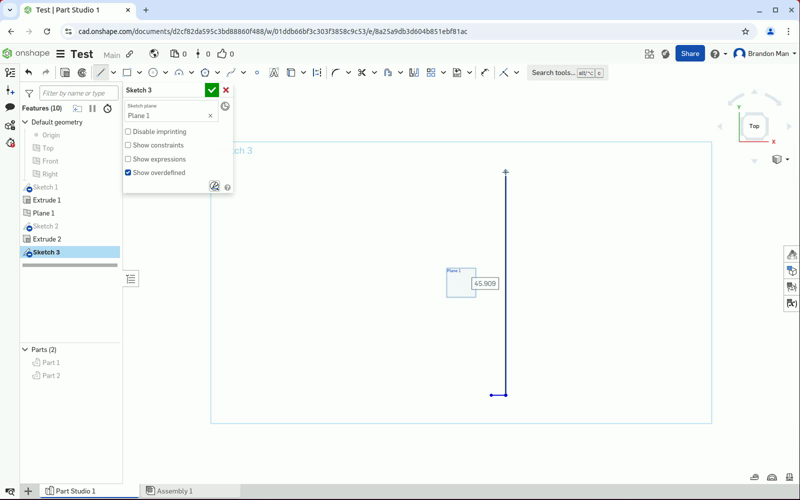
mouse_move(535, 171)
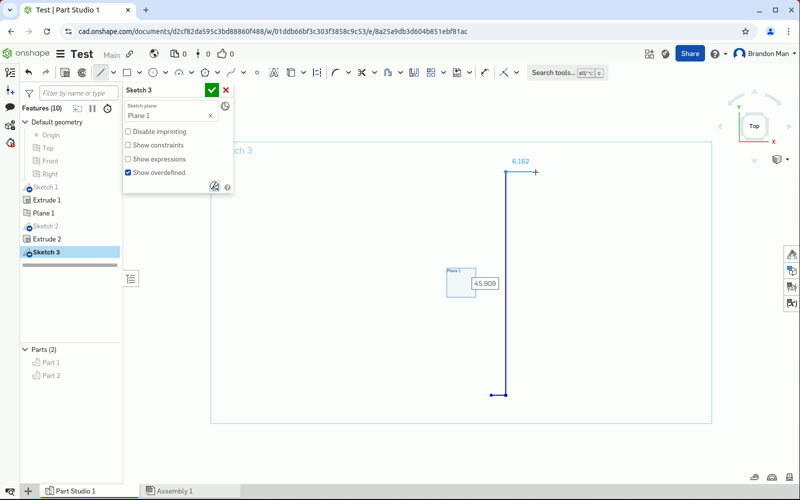
mouse_move(491, 171)
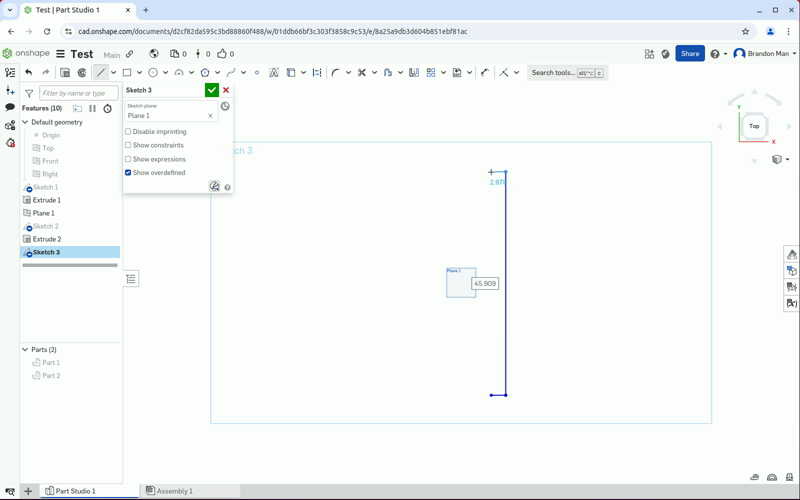
click(491, 171)
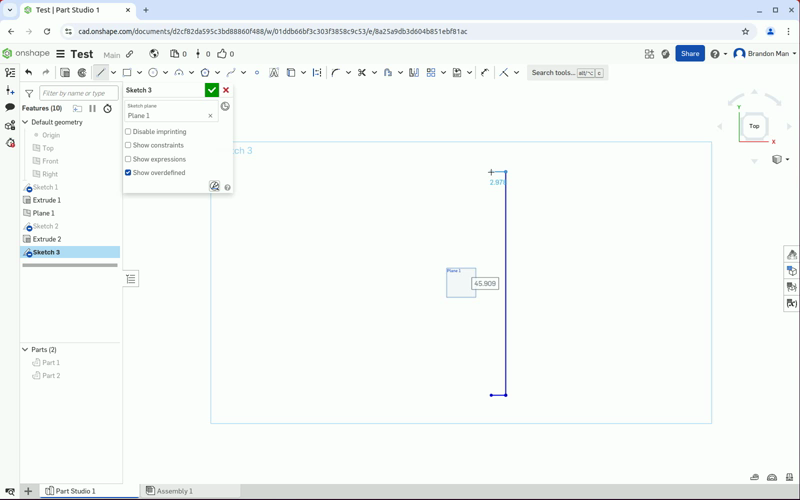
key_up(shift)
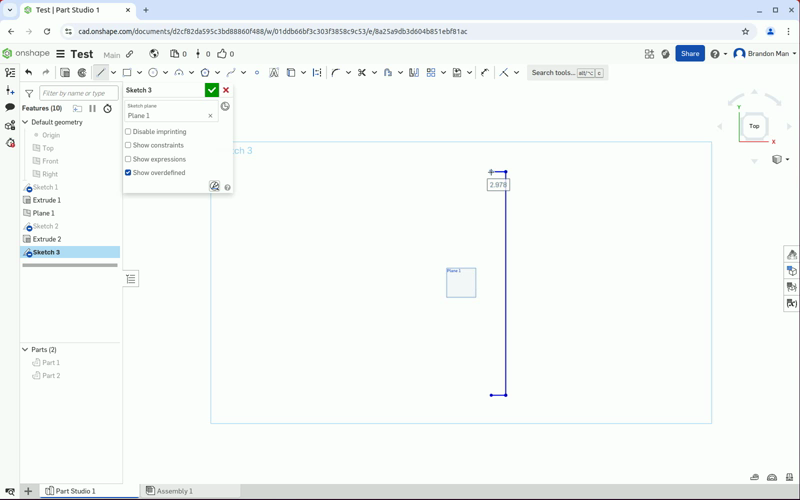
key_down(shift)
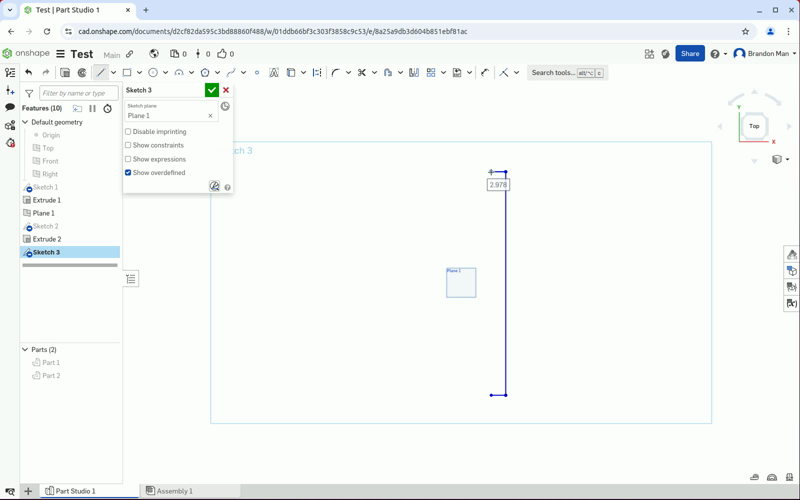
mouse_move(491, 395)
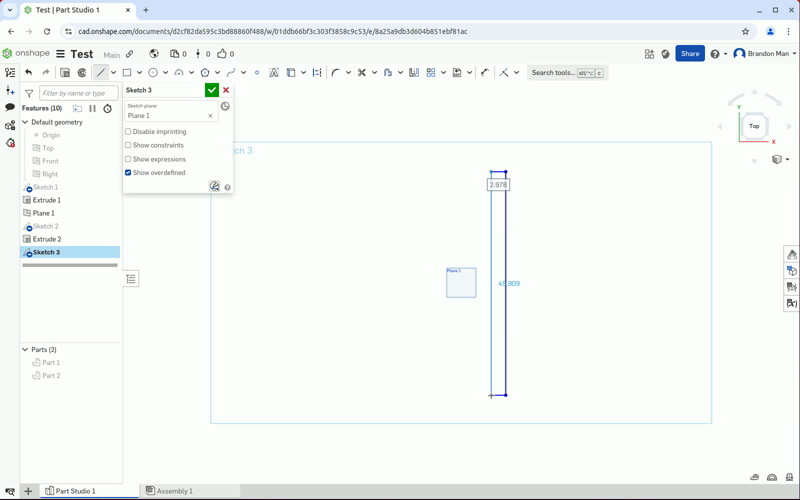
key_up(shift)
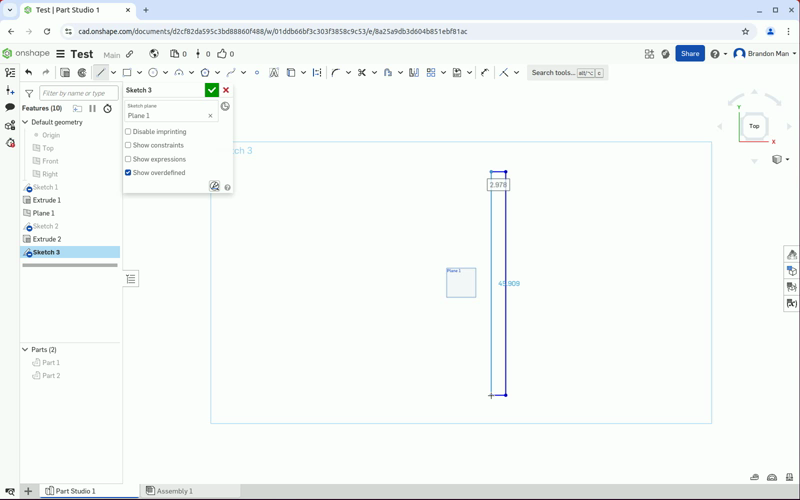
click(491, 395)
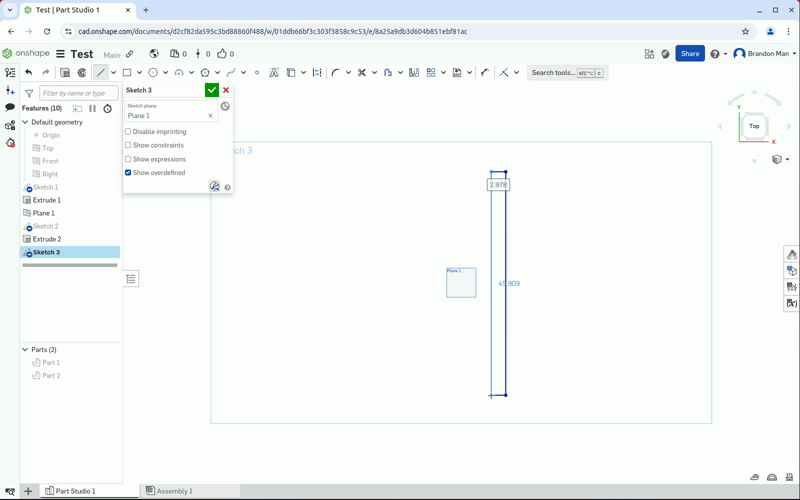
key(esc)
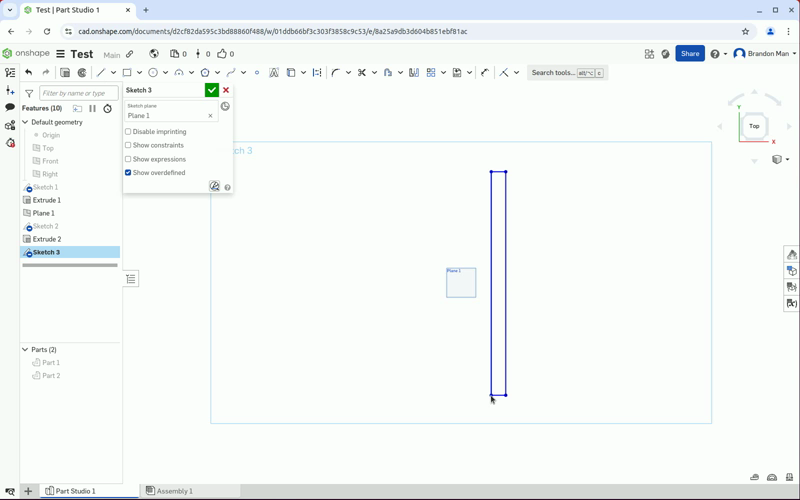
mouse_move(502, 179)
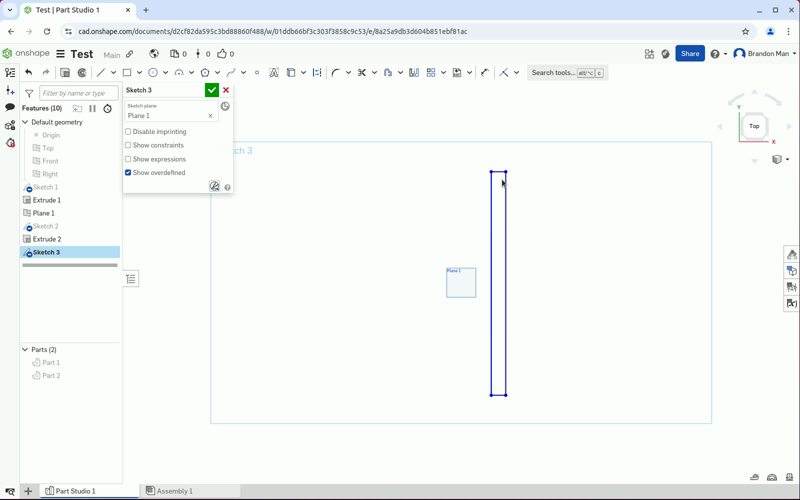
click(502, 179)
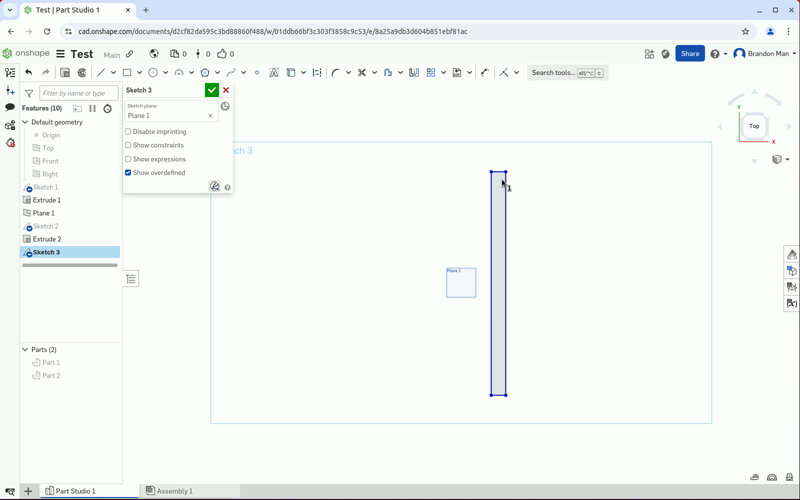
mouse_move(73, 352)
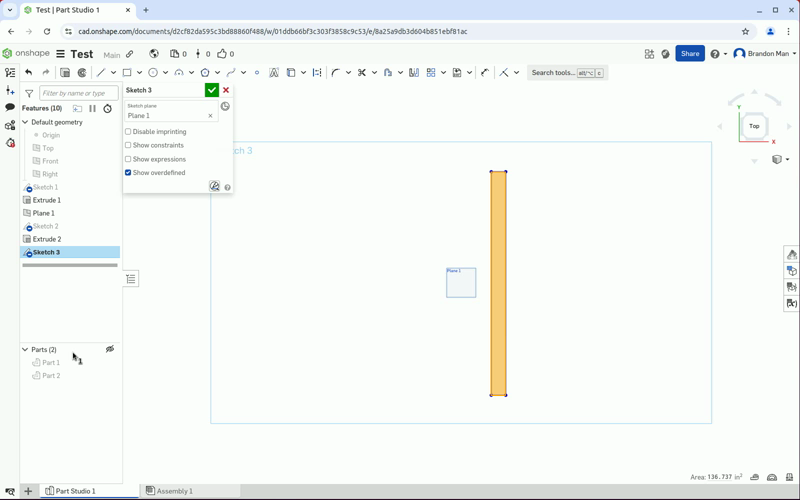
key(shift+y)
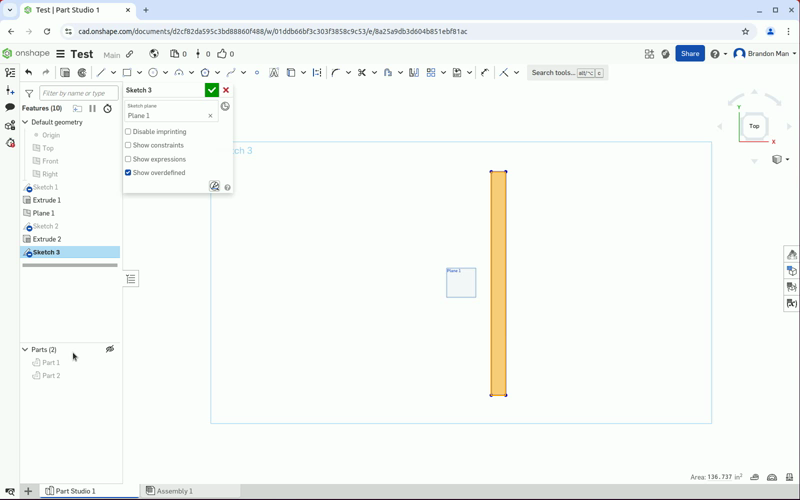
key(shift+e)
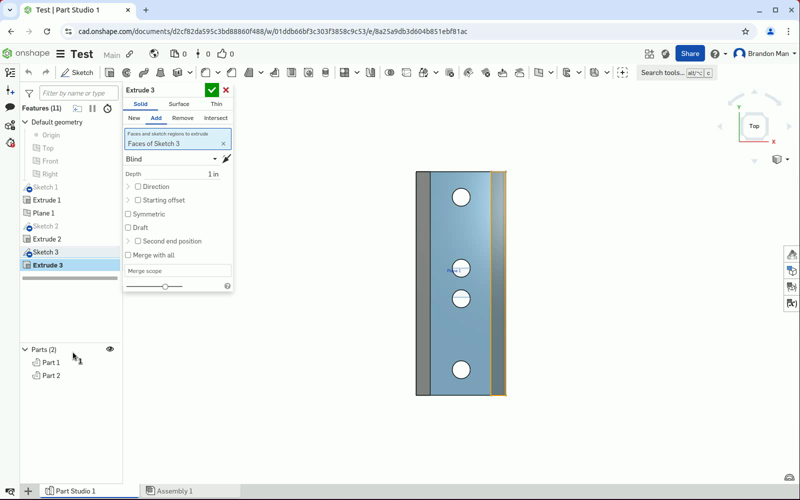
mouse_move(143, 106)
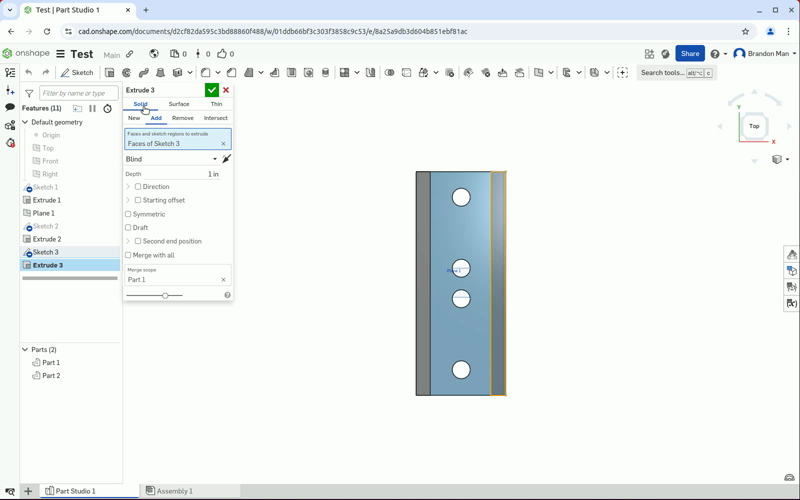
click(143, 106)
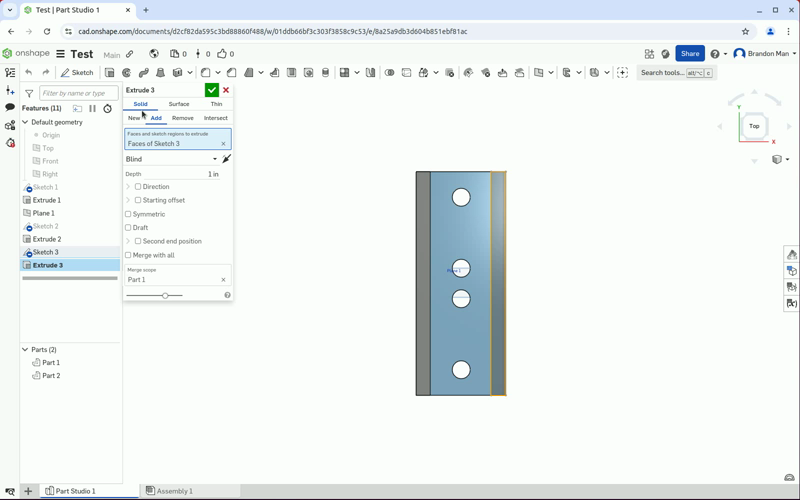
mouse_move(137, 120)
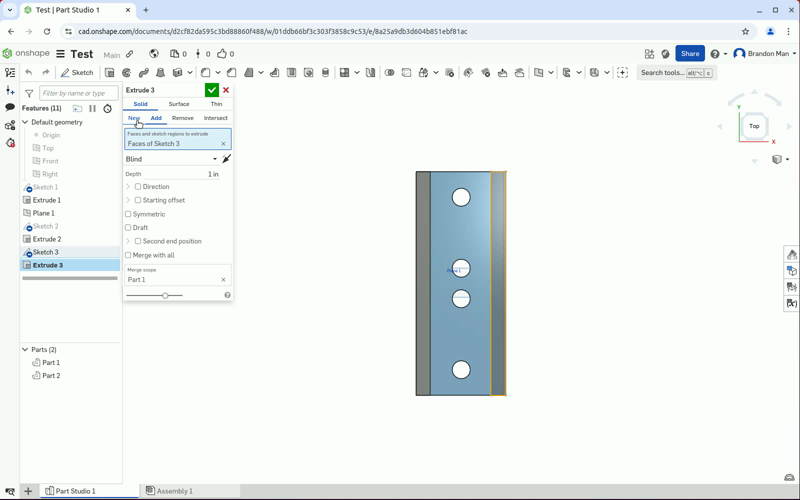
click(137, 120)
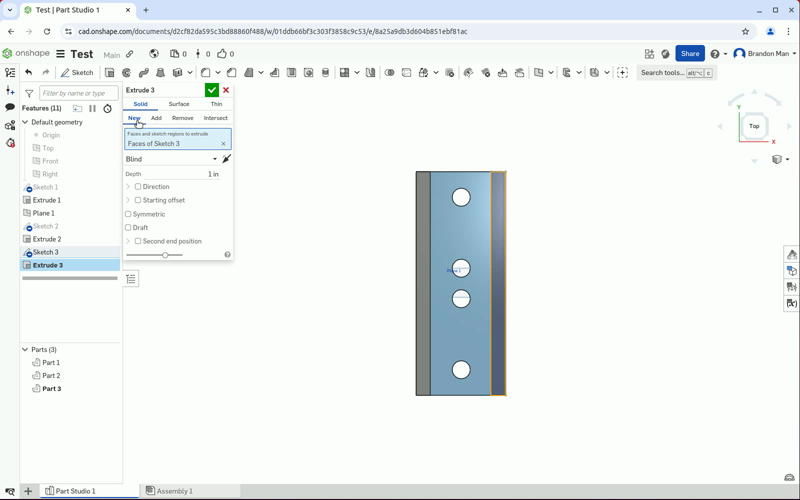
key(tab, 4)
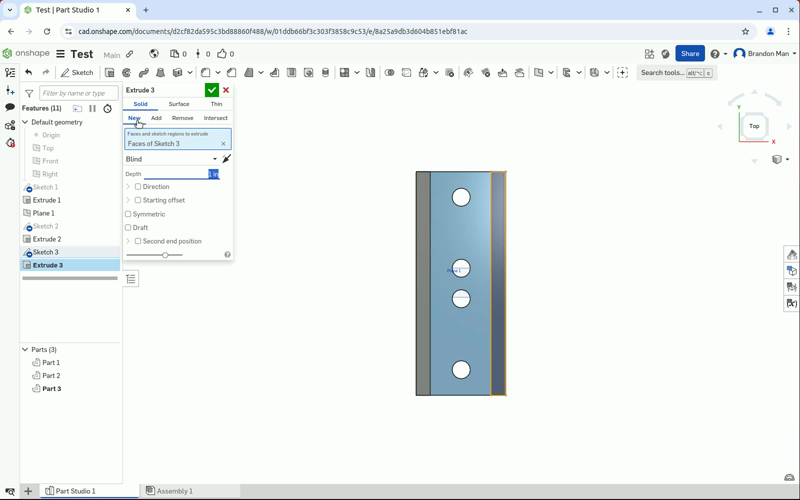
text(2.166)
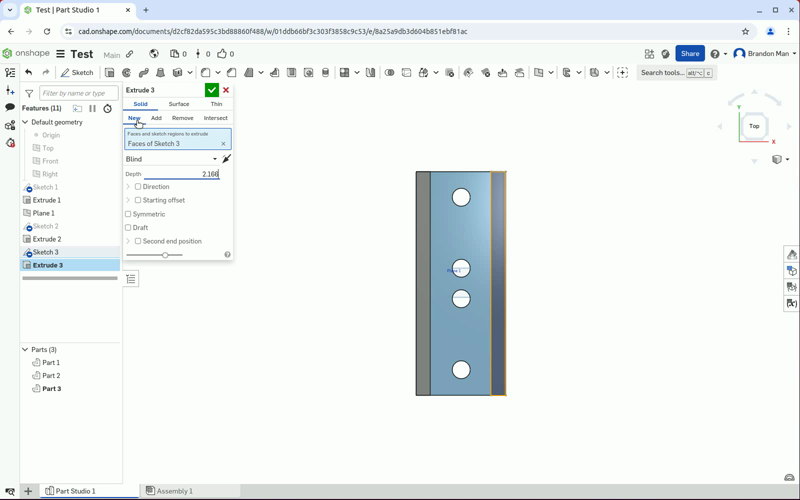
key(enter)
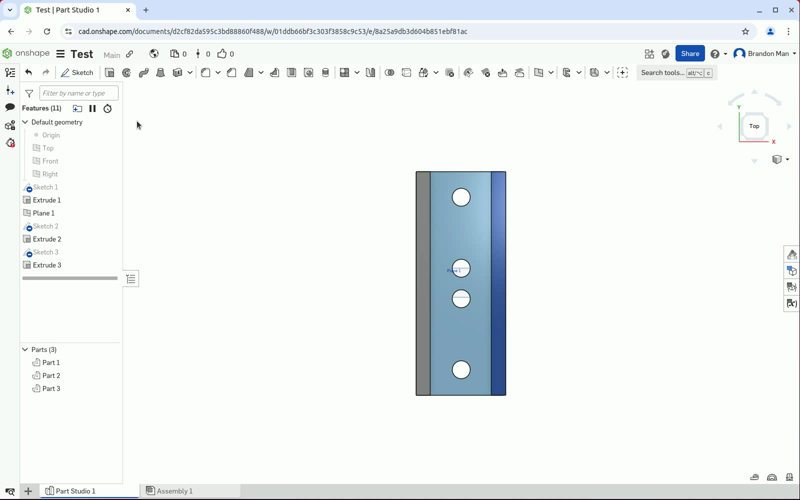
key(shift+h)
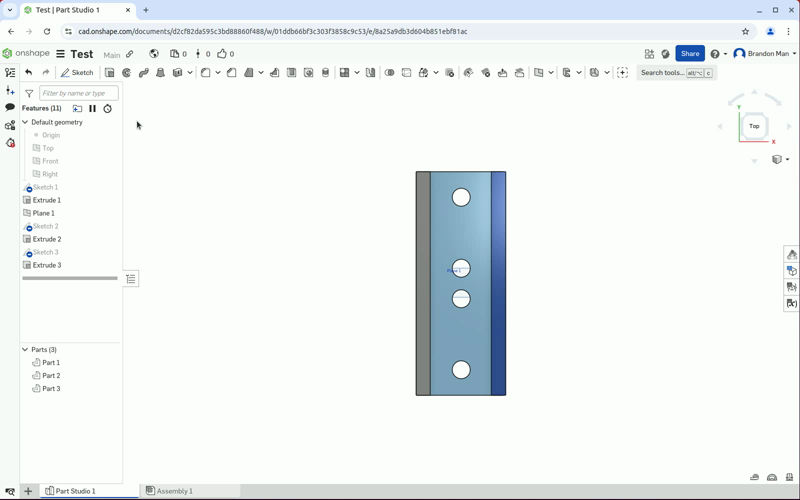
key(shift+h)
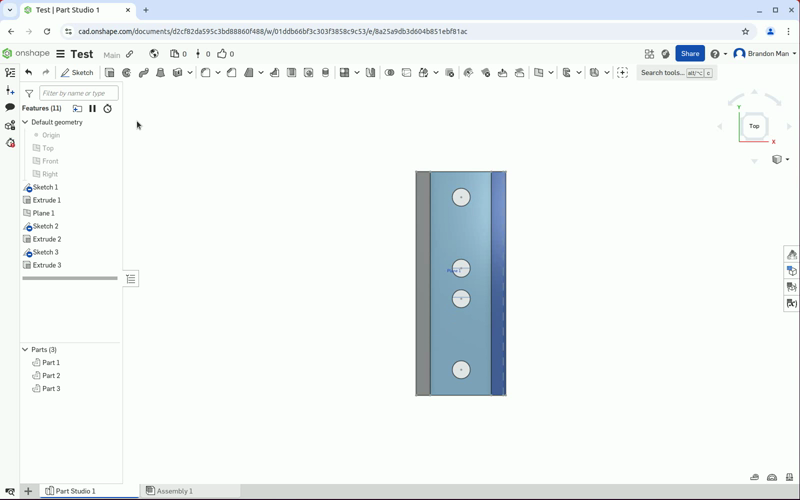
key(shift+7)
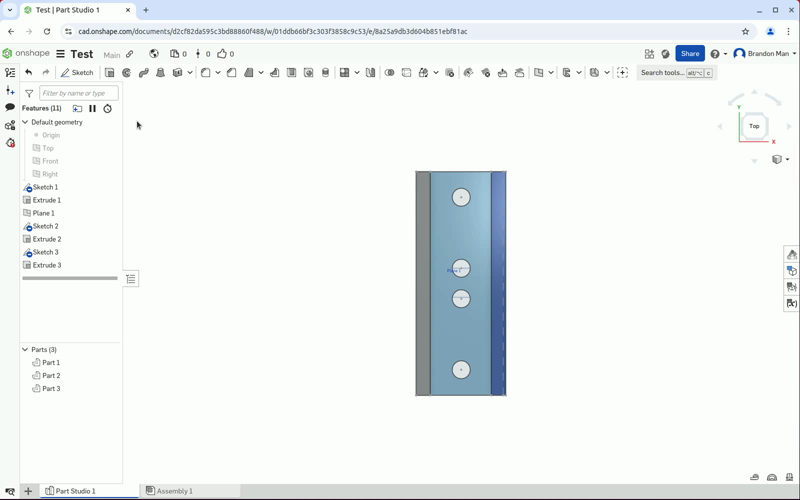
key(up, 3)
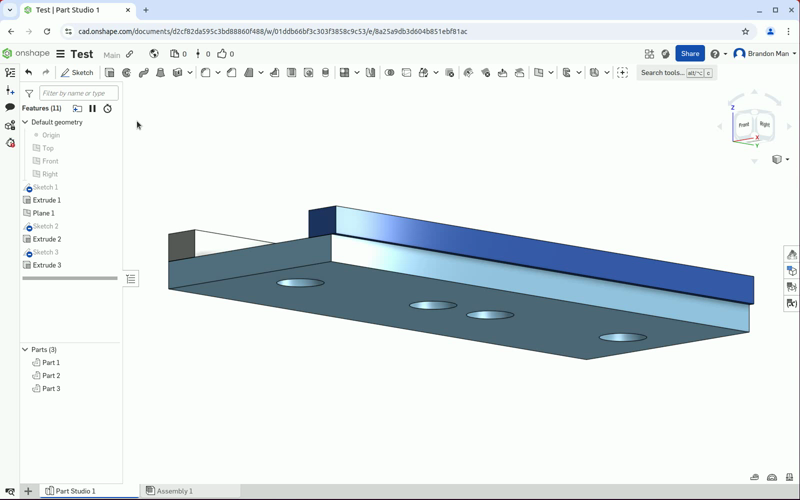
key(left, 3)
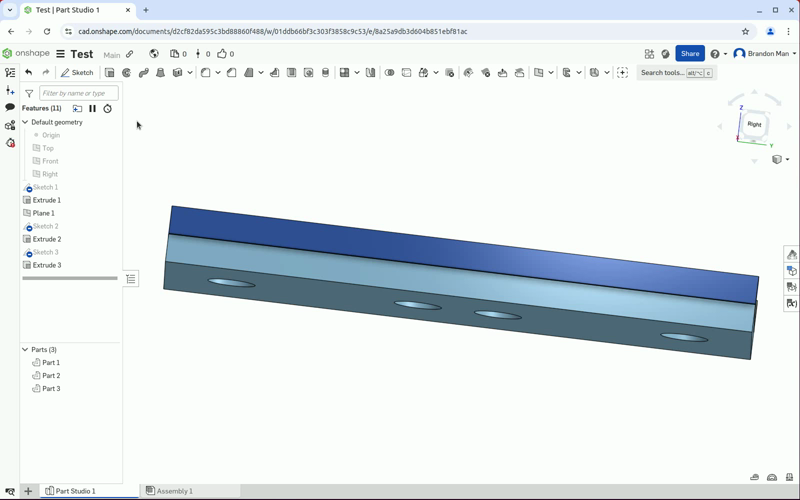
key(right, 3)
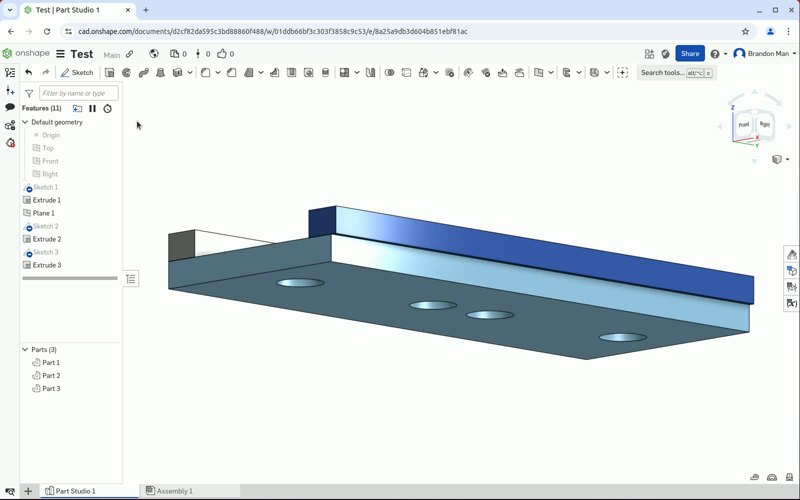
key(down, 3)
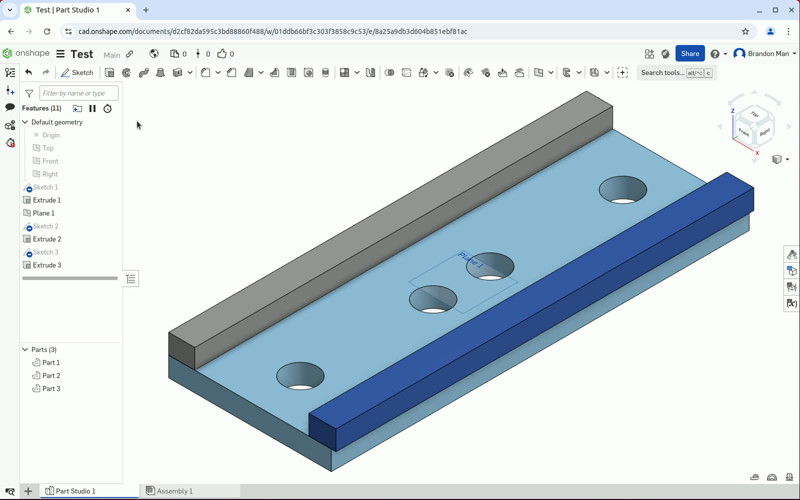
mouse_move(73, 189)
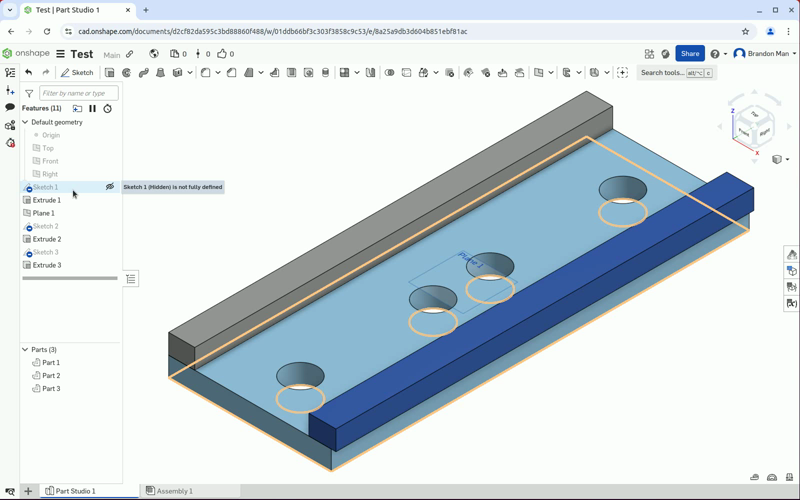
click(73, 189)